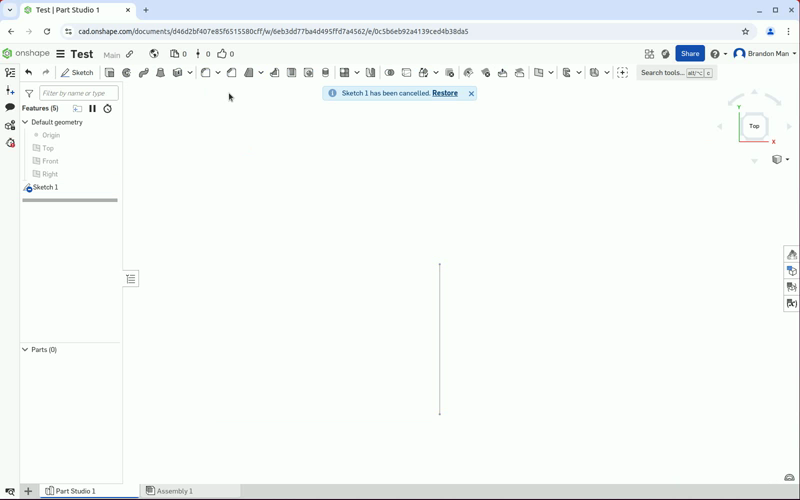
key(shift+h)
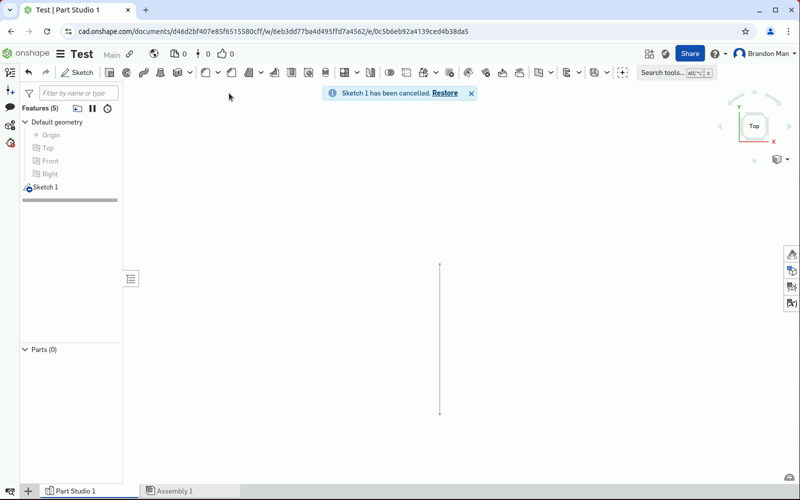
key(shift+s)
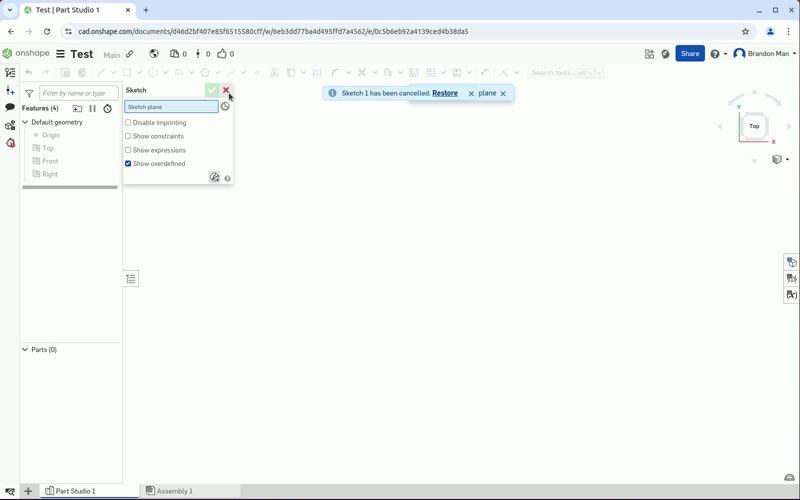
mouse_move(73, 150)
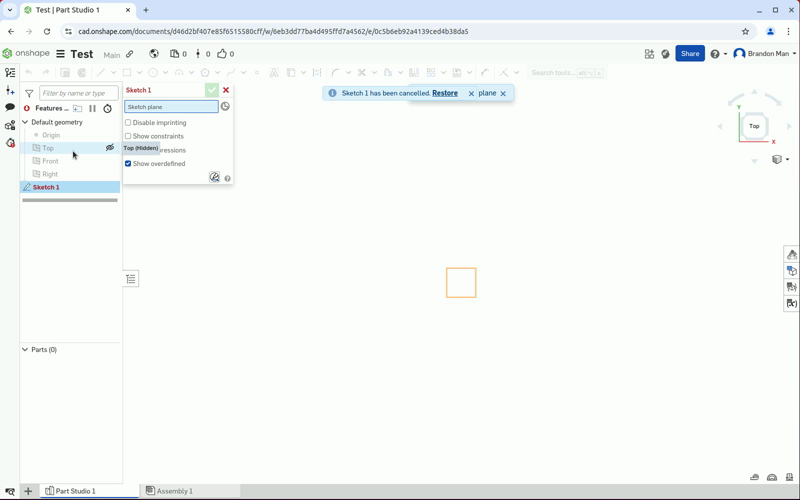
click(73, 150)
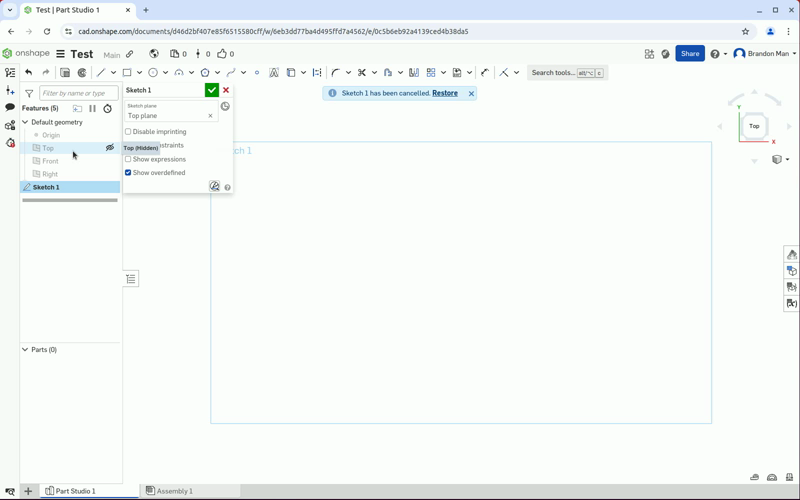
mouse_move(73, 352)
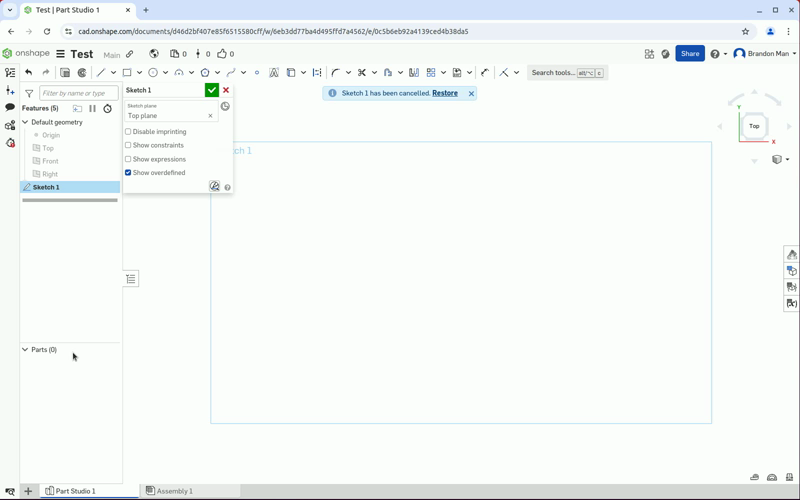
key(y)
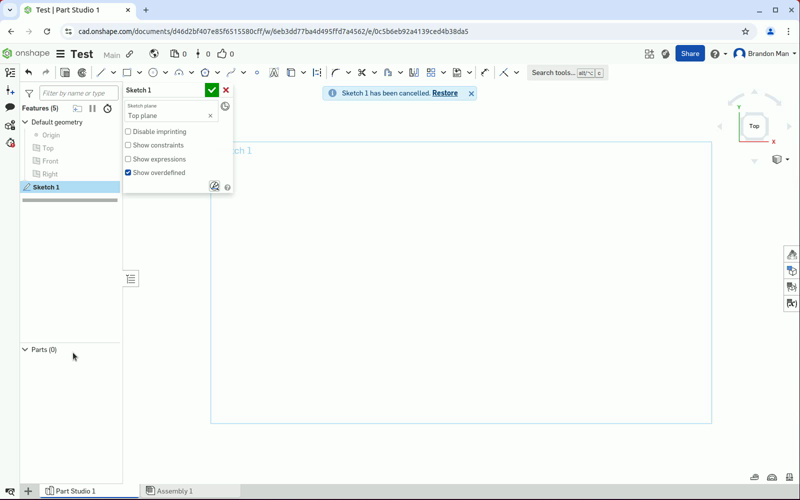
key(c)
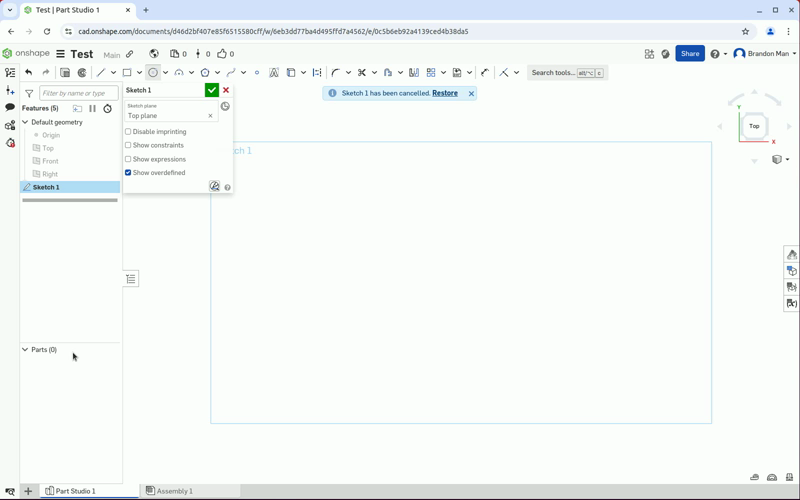
key_down(shift)
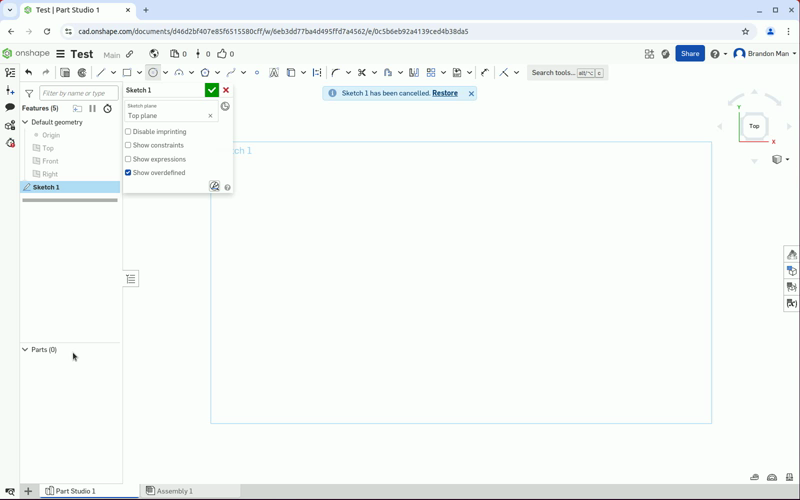
mouse_move(461, 282)
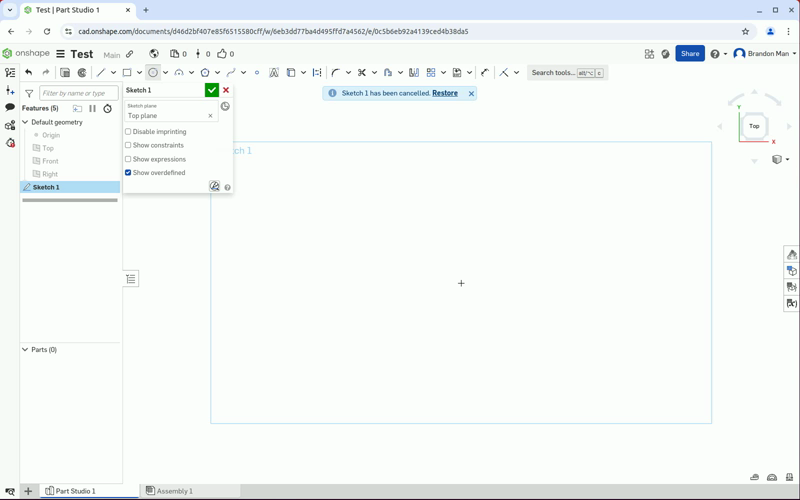
click(461, 282)
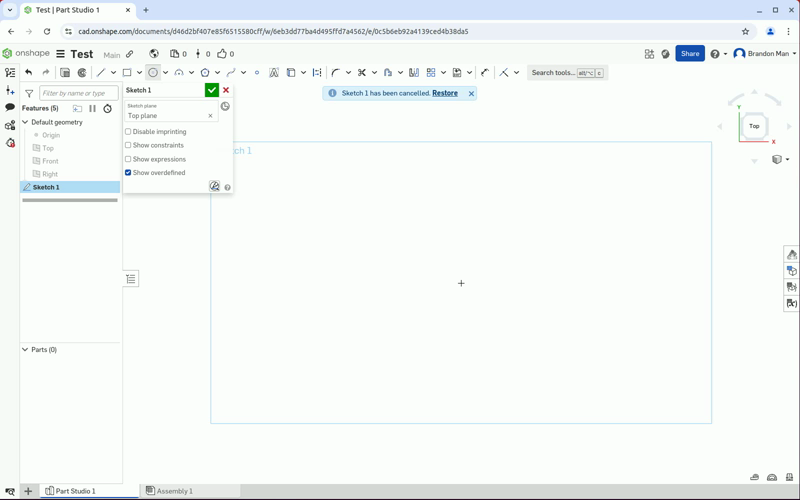
key_up(shift)
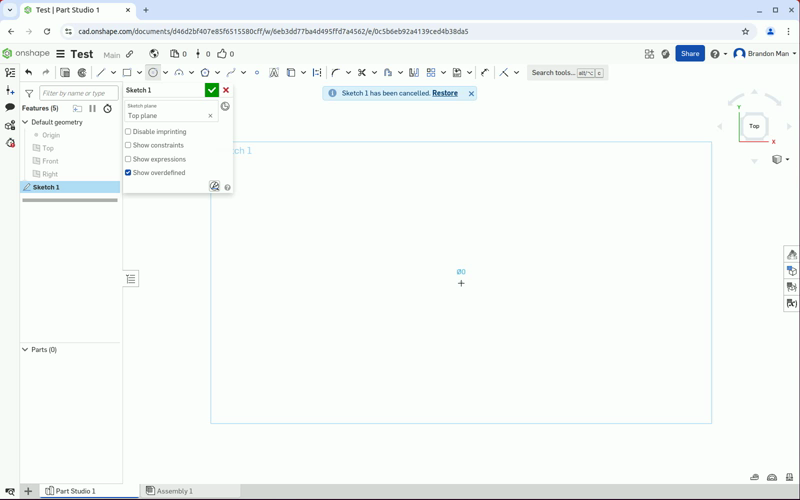
mouse_move(526, 282)
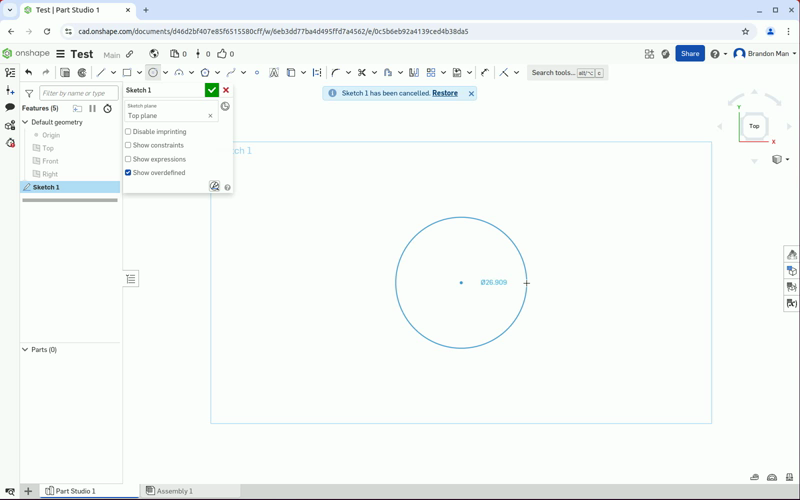
click(526, 282)
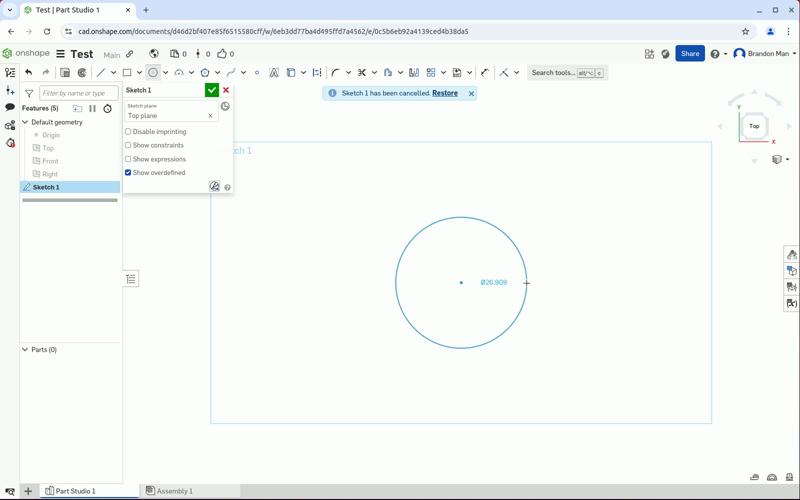
key(esc)
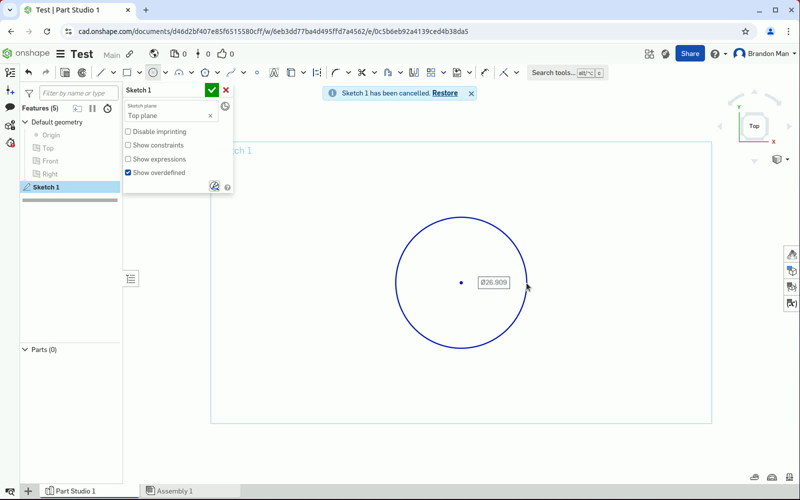
mouse_move(417, 288)
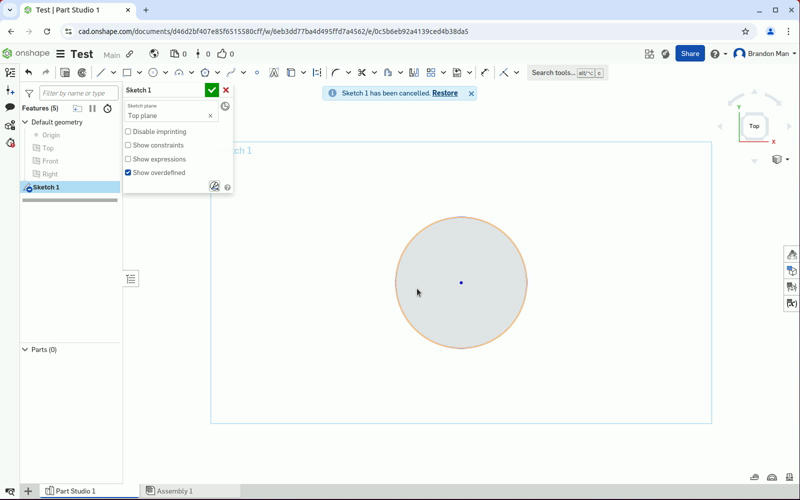
click(417, 288)
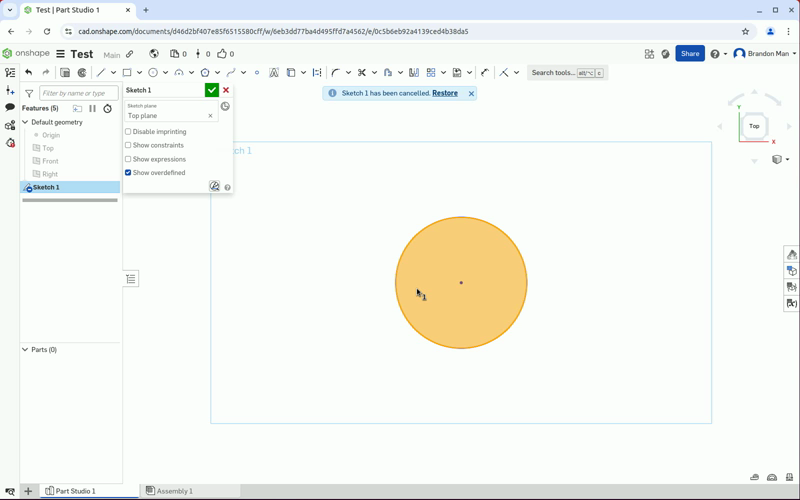
mouse_move(73, 352)
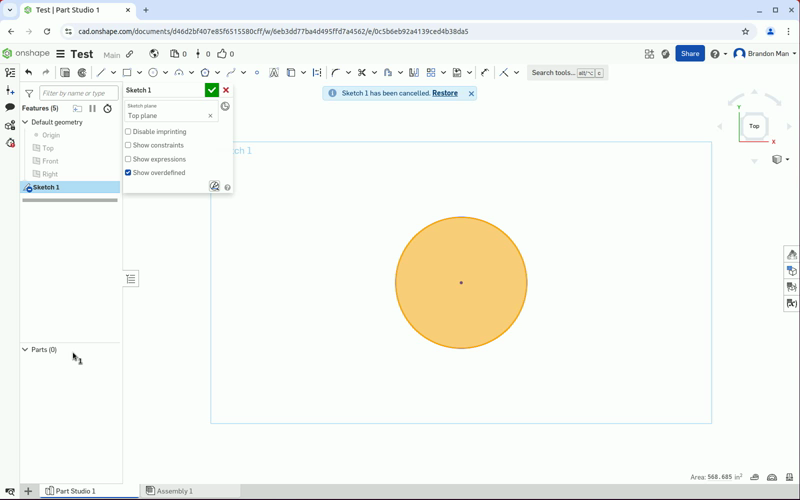
key(shift+y)
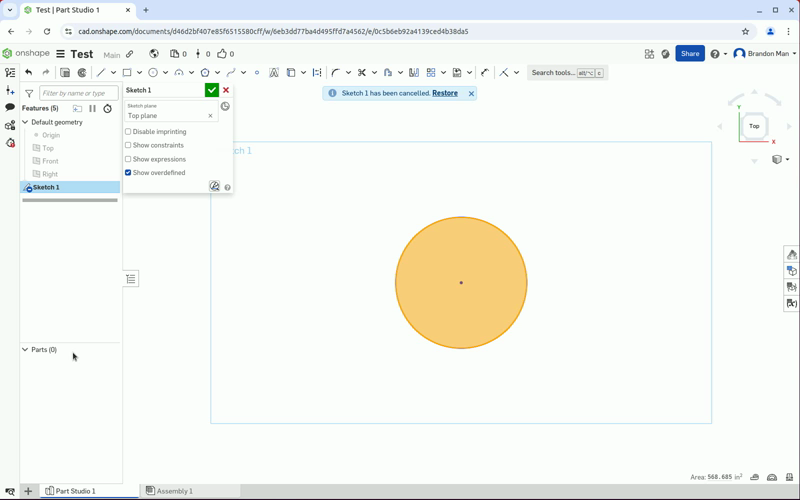
key(shift+e)
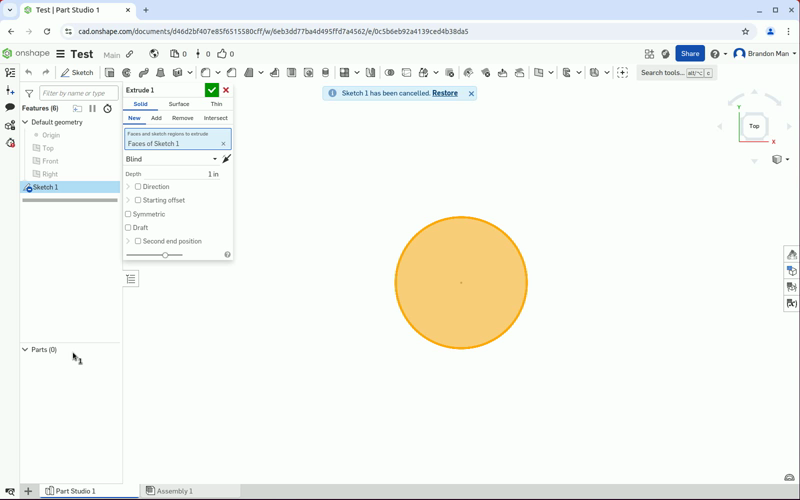
mouse_move(143, 106)
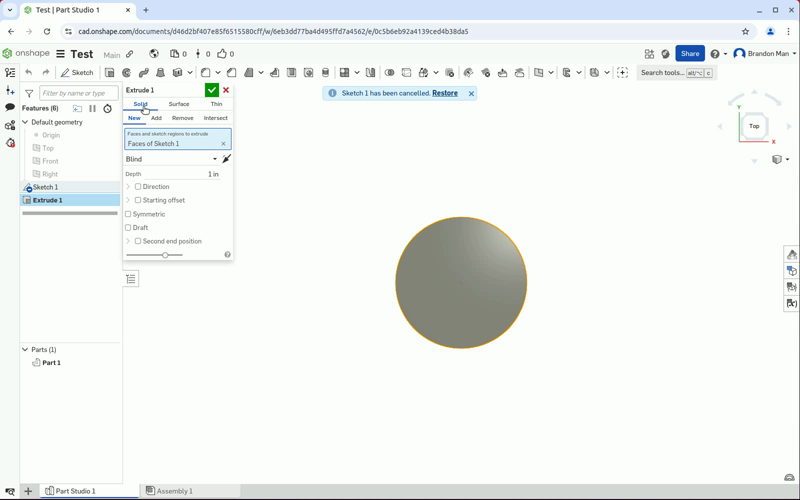
click(143, 106)
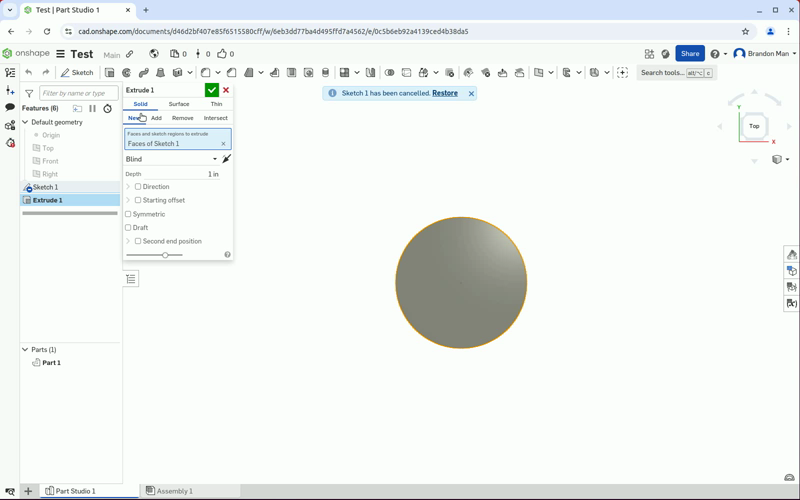
mouse_move(137, 120)
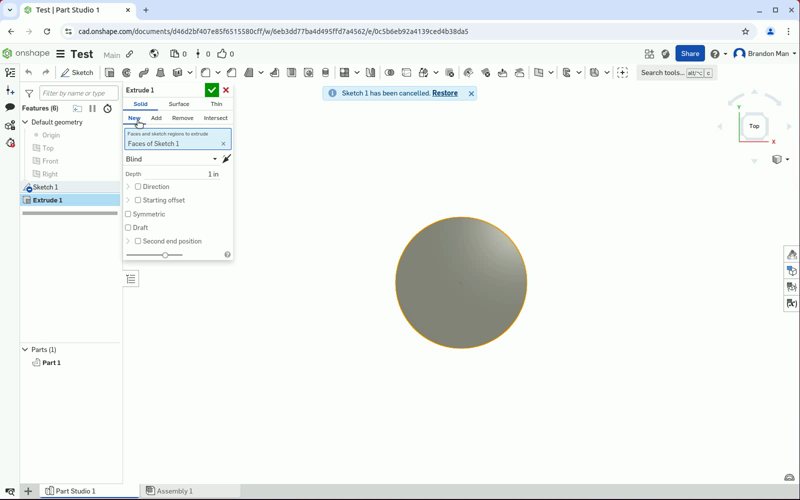
click(137, 120)
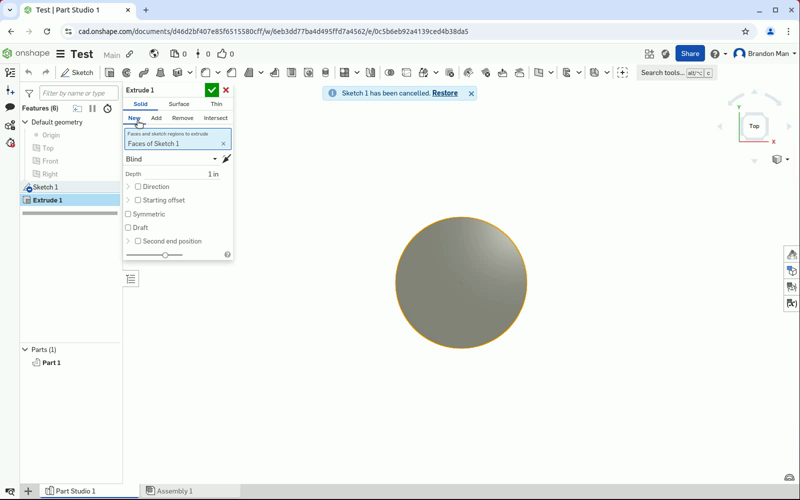
key(tab, 4)
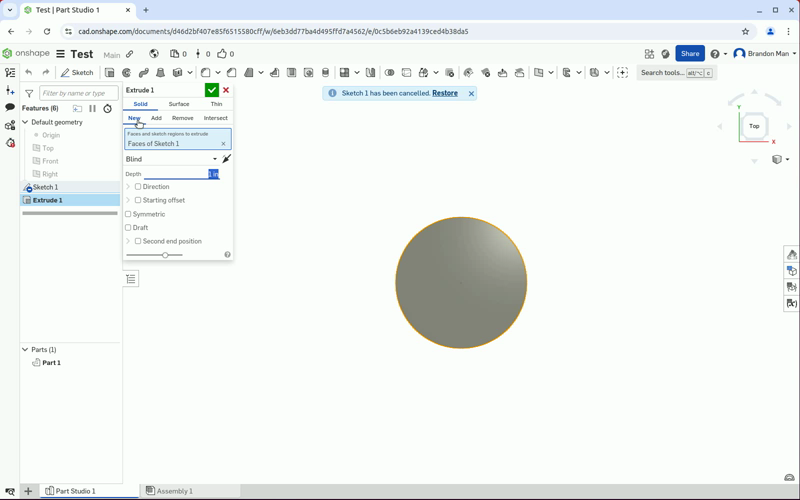
text(6.499)
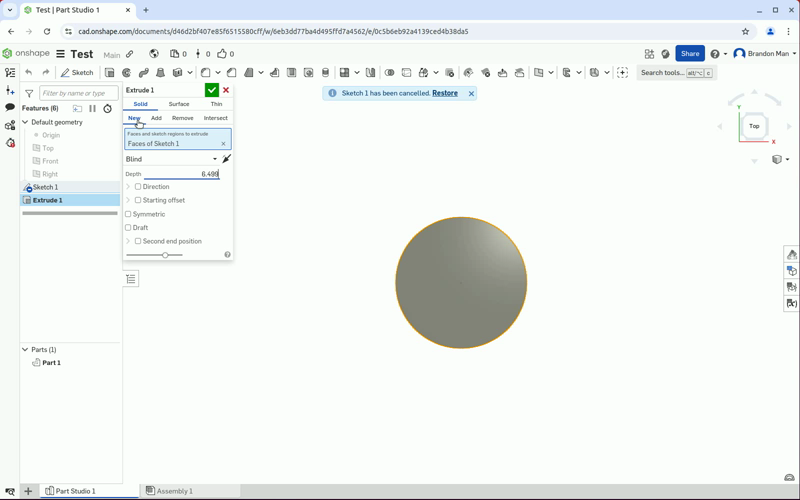
key(enter)
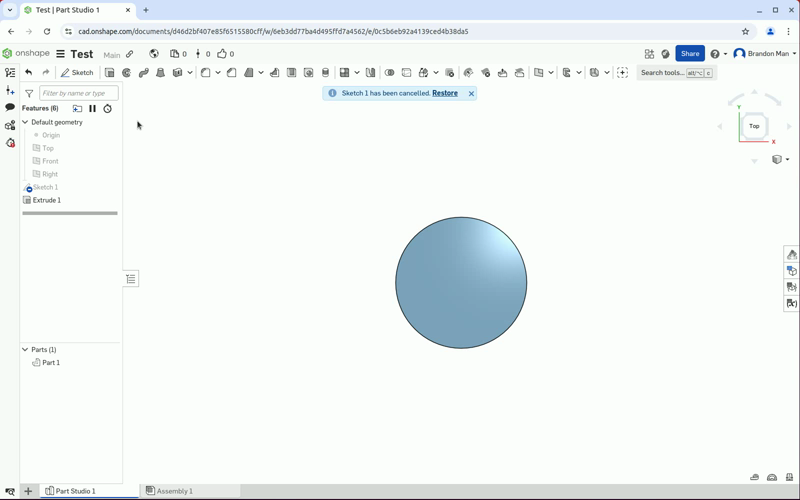
key(shift+h)
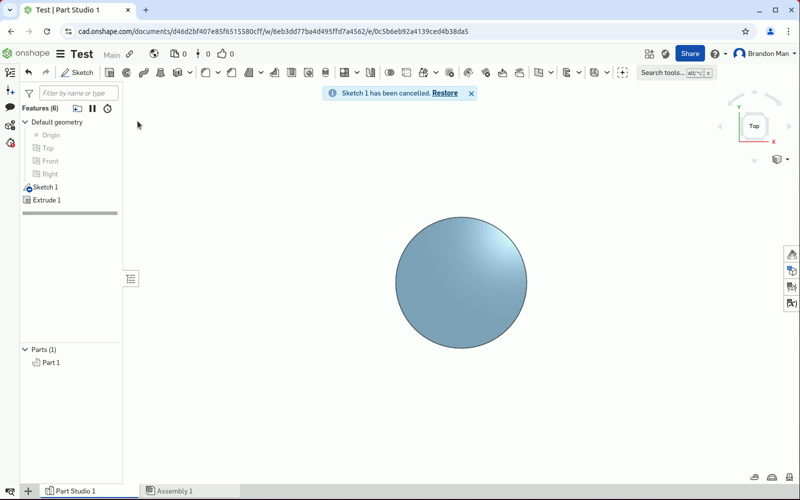
key(shift+h)
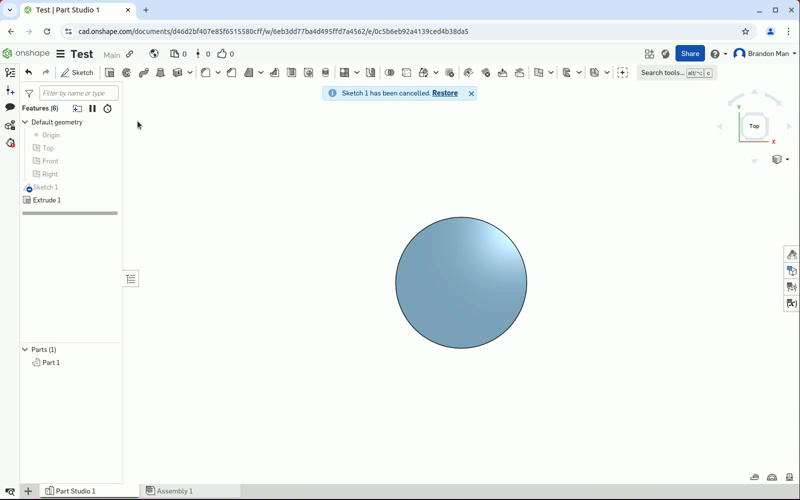
mouse_move(73, 189)
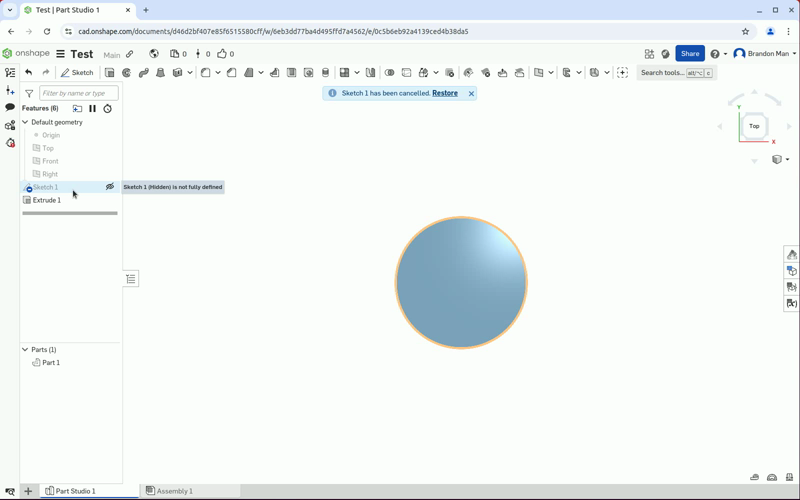
click(73, 189)
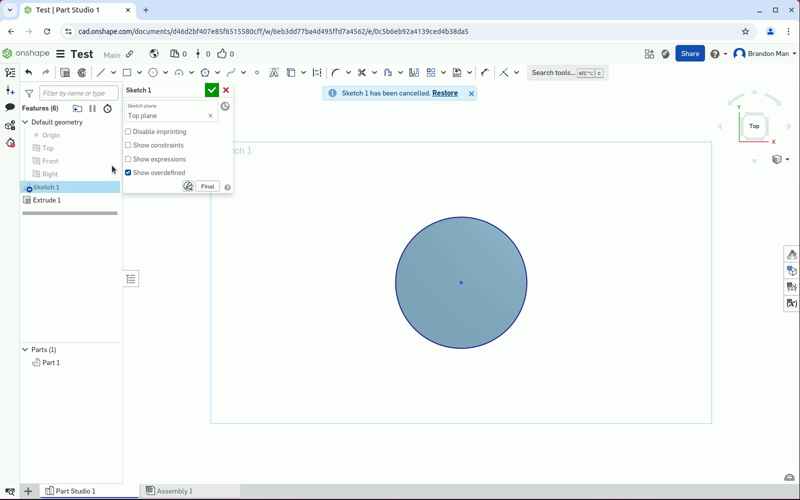
mouse_move(229, 92)
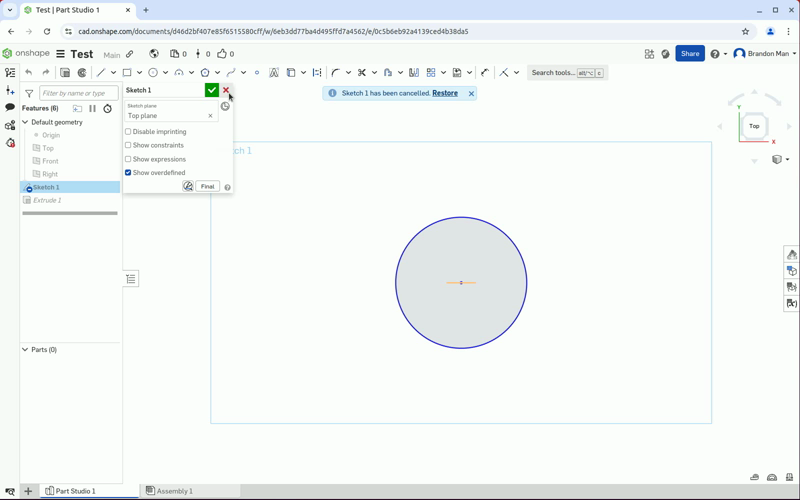
click(229, 92)
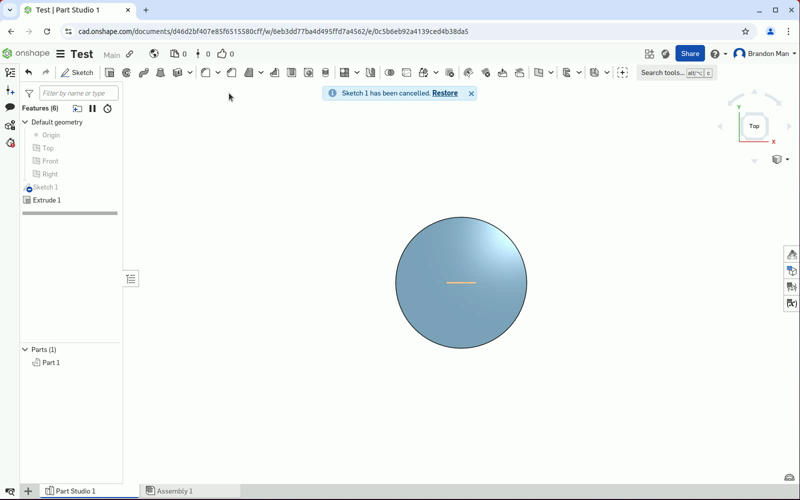
mouse_move(541, 75)
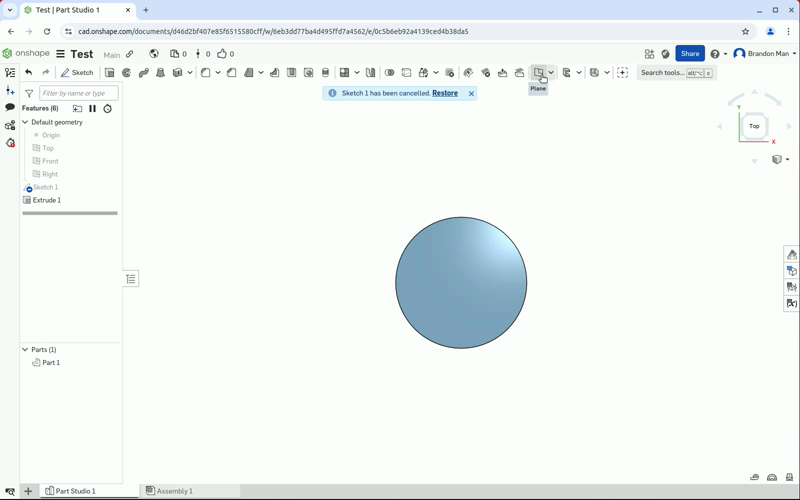
click(541, 75)
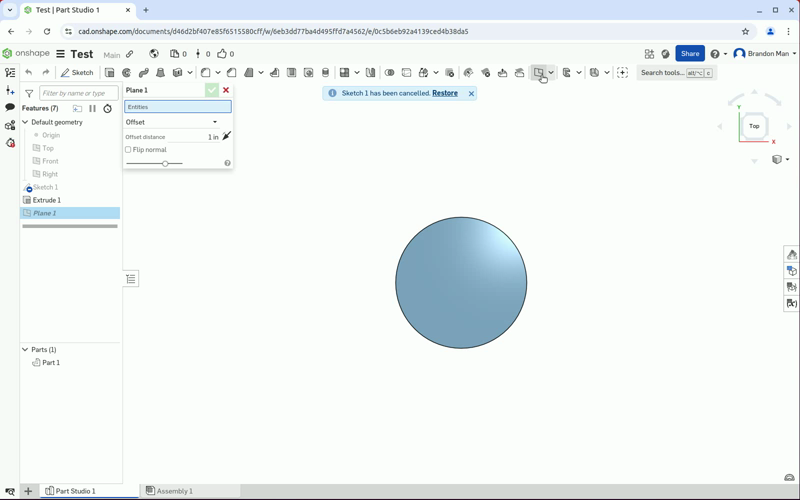
mouse_move(73, 150)
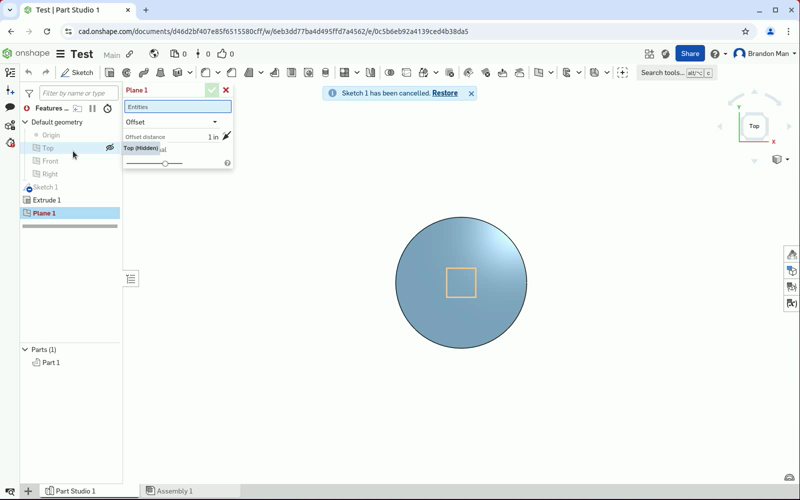
click(73, 150)
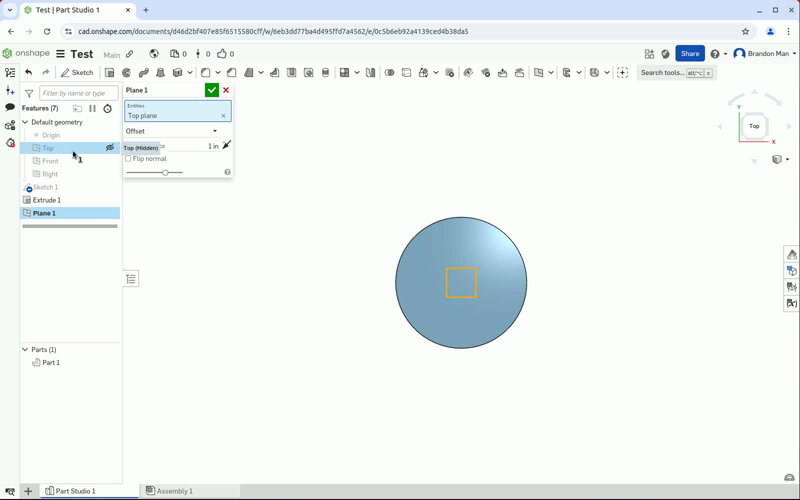
key(tab, 2)
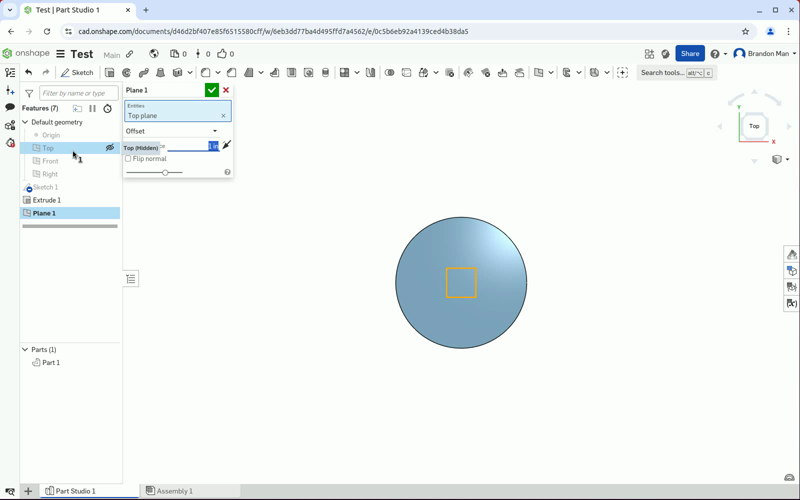
text(6.501)
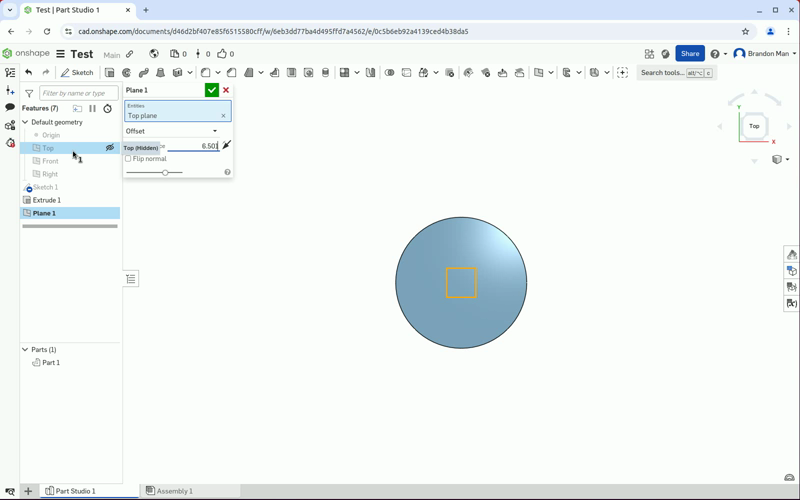
key(enter, 2)
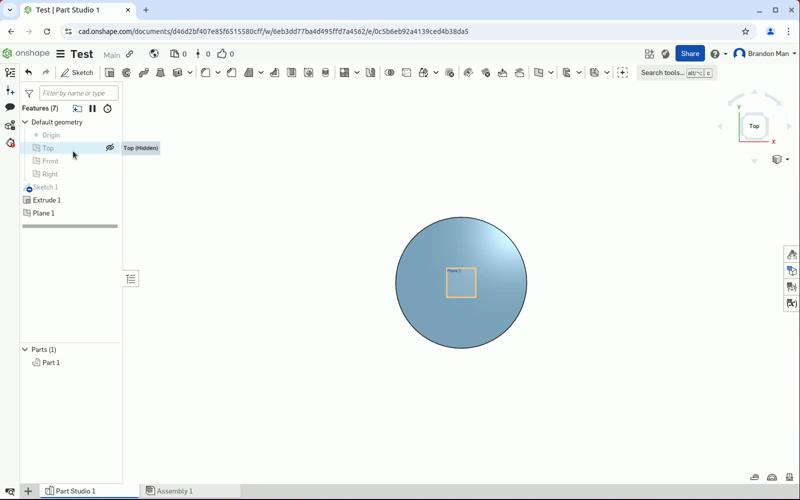
key(shift+s)
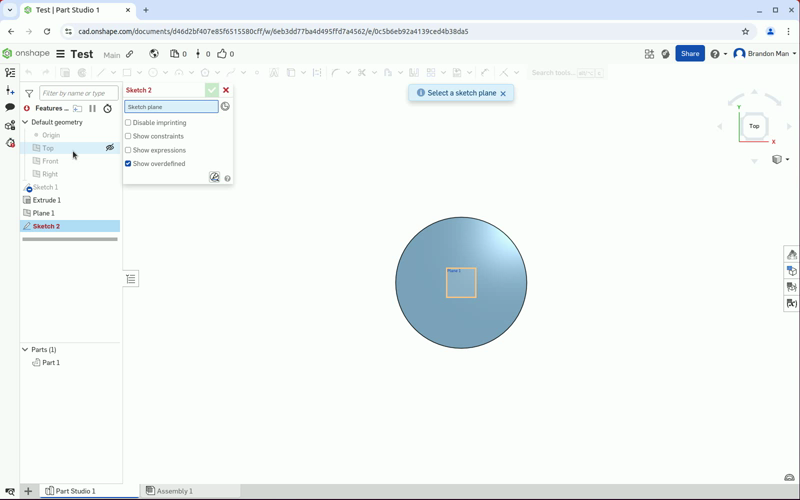
mouse_move(73, 215)
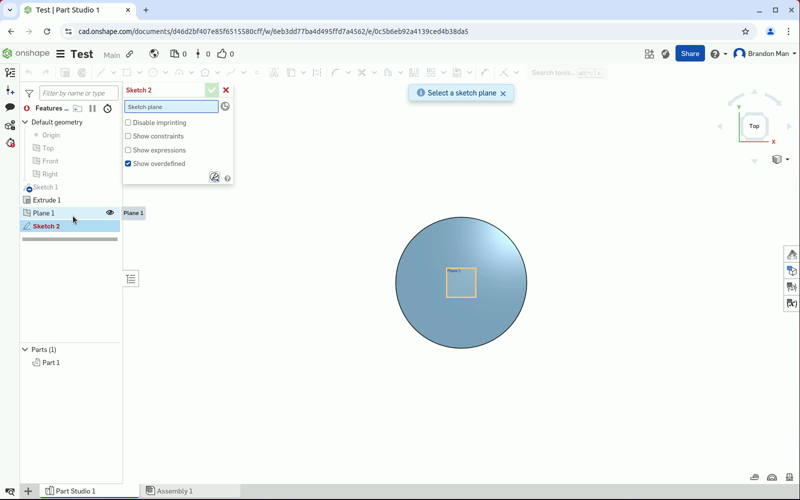
click(73, 215)
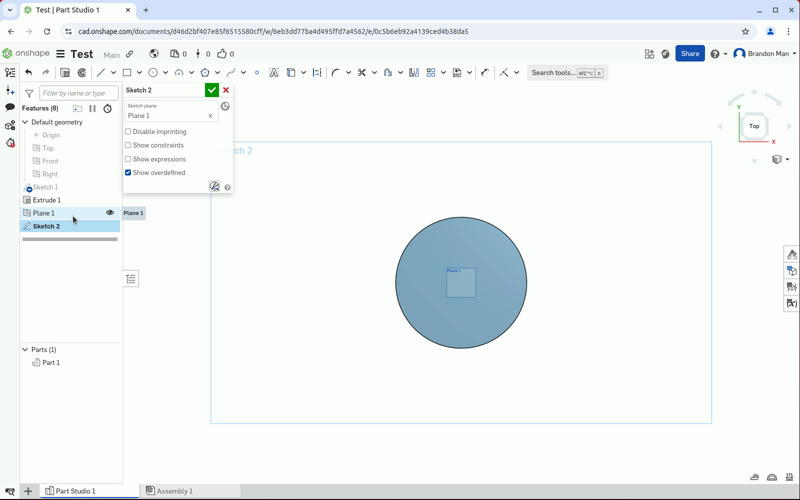
mouse_move(73, 352)
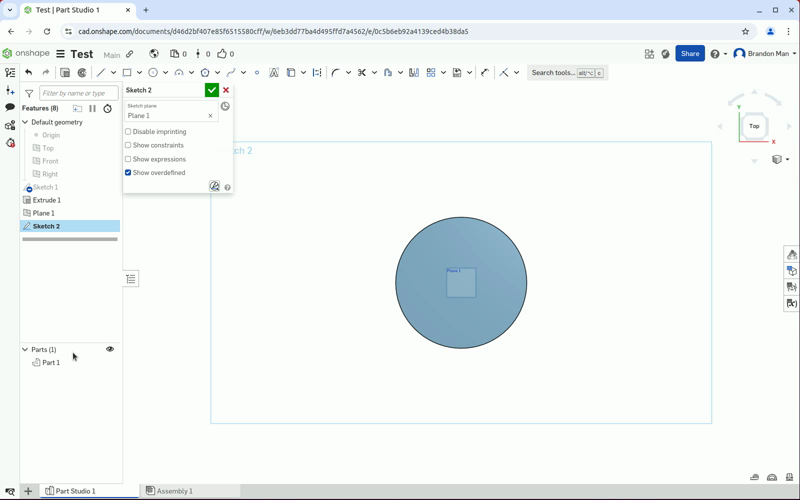
key(y)
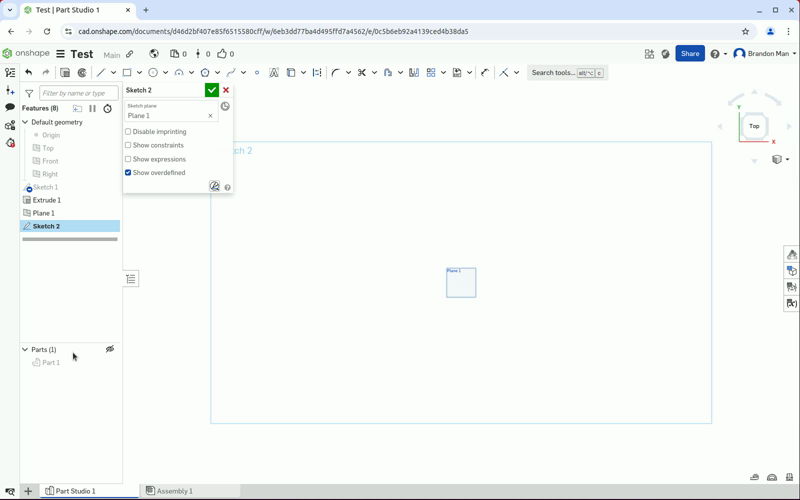
key(l)
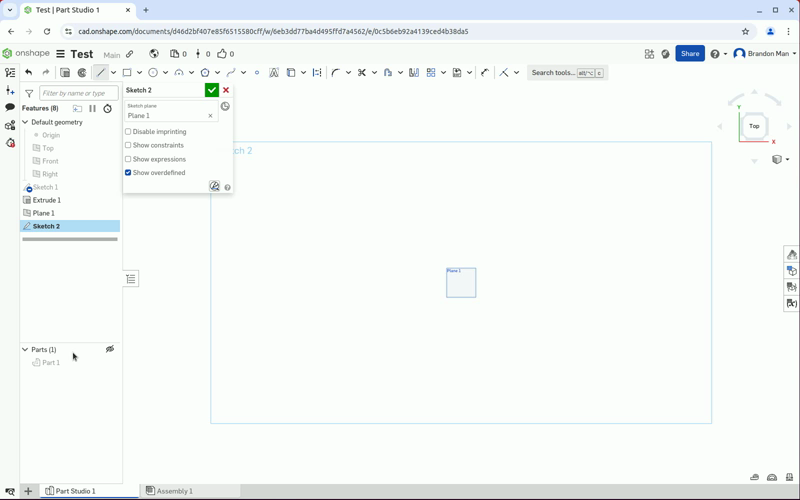
key_down(shift)
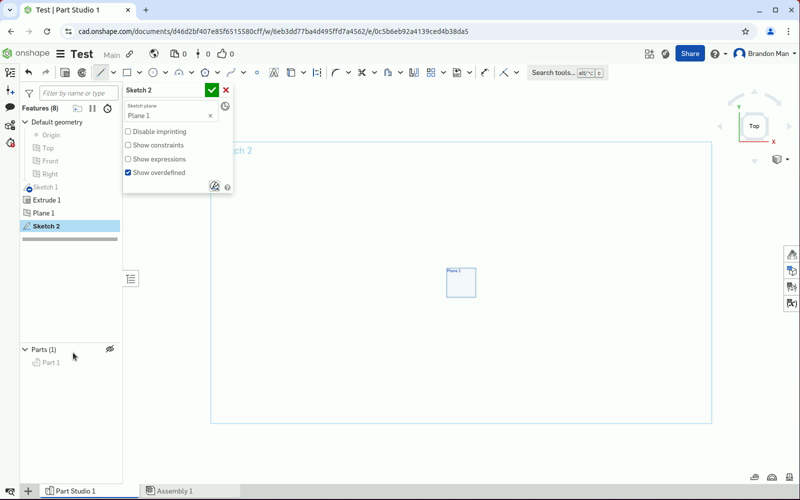
mouse_move(398, 301)
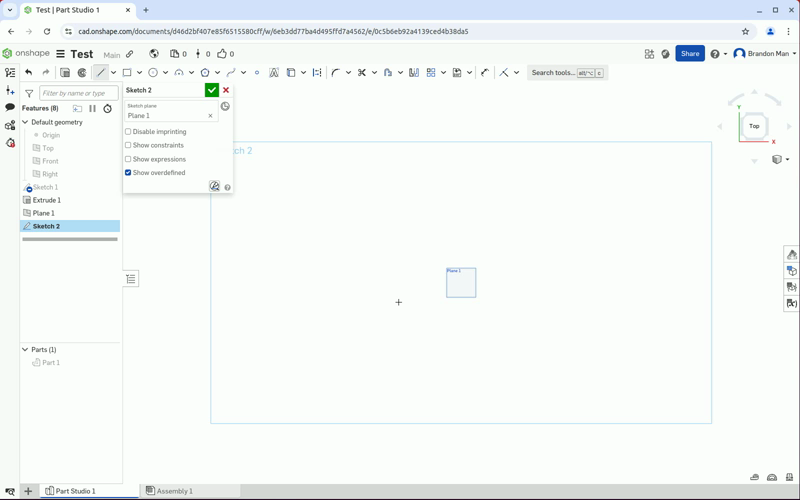
click(398, 301)
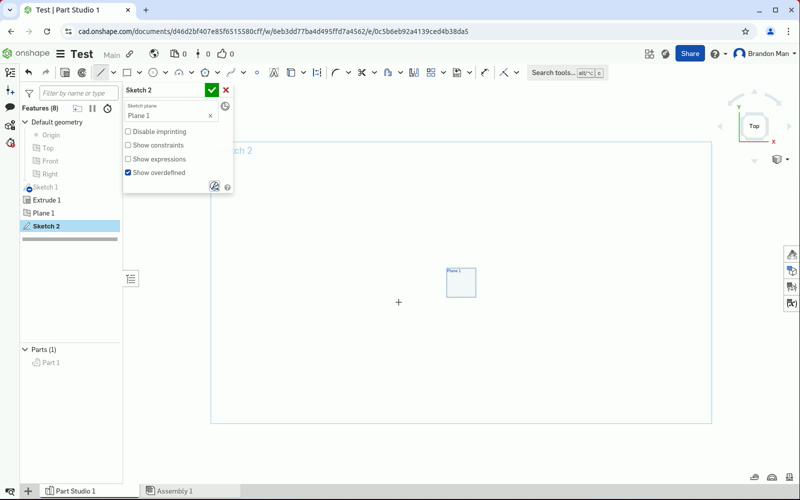
key_up(shift)
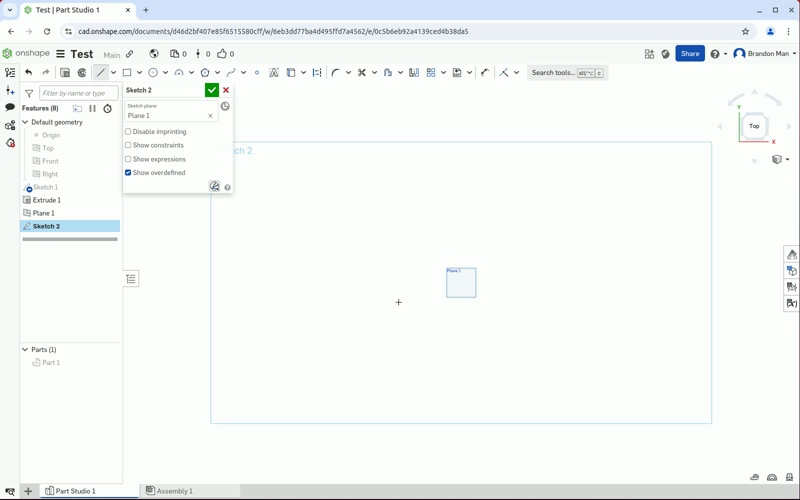
key_down(shift)
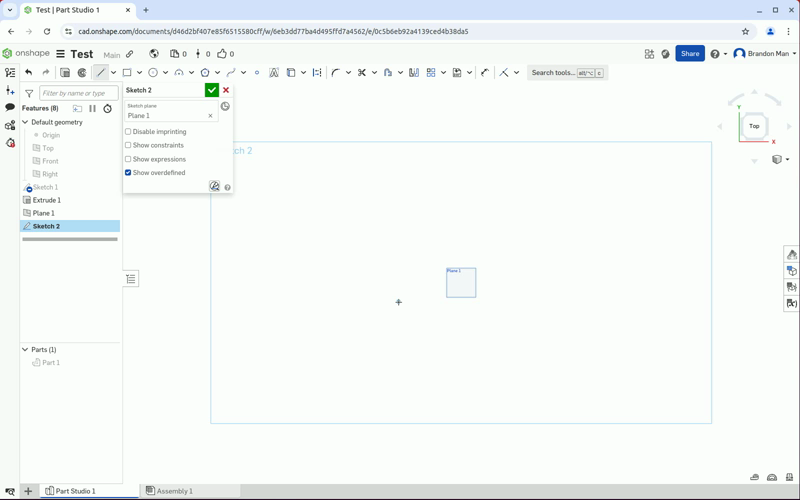
mouse_move(521, 301)
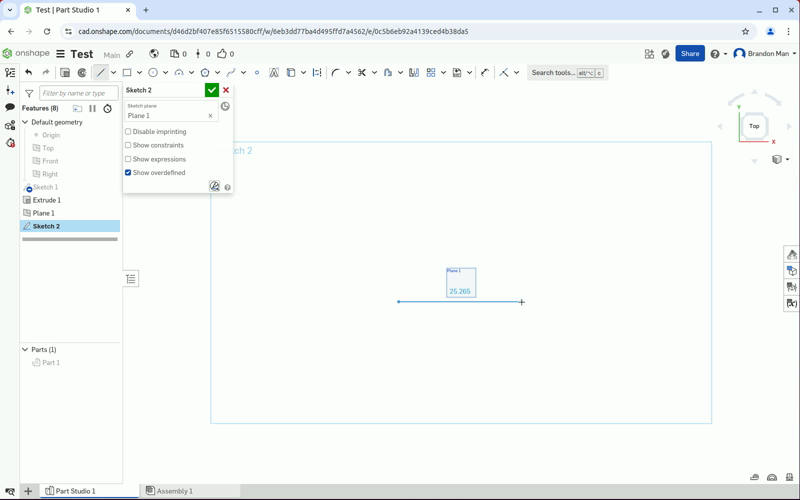
click(521, 301)
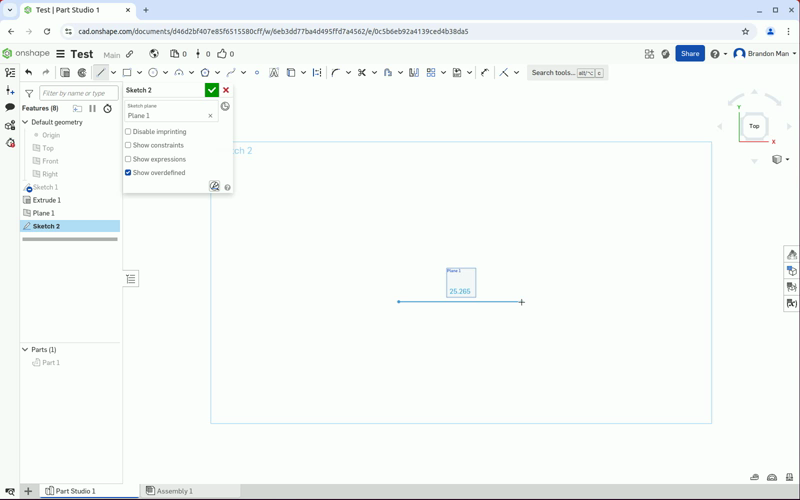
key_up(shift)
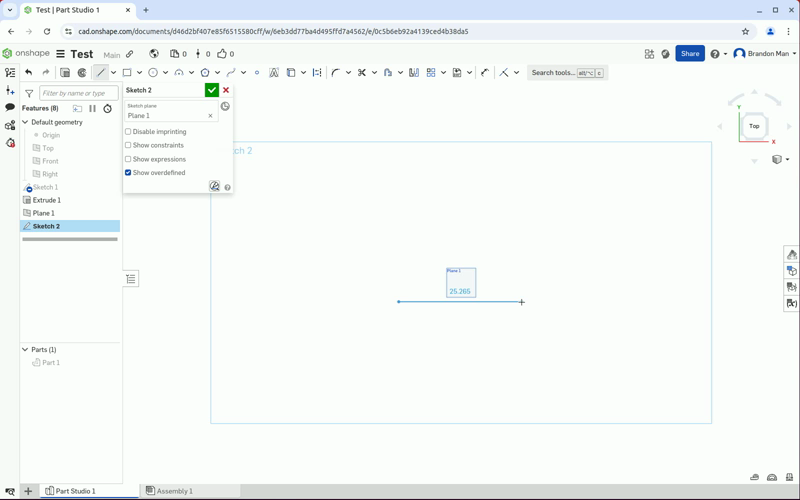
key_down(shift)
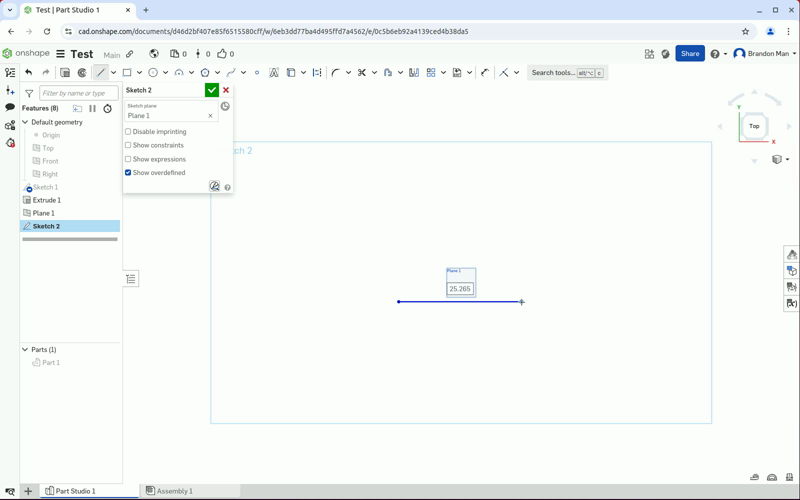
mouse_move(551, 301)
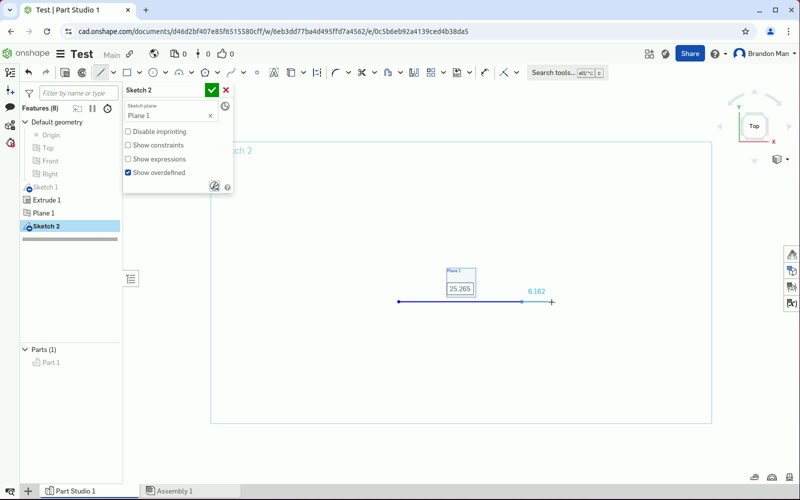
mouse_move(521, 265)
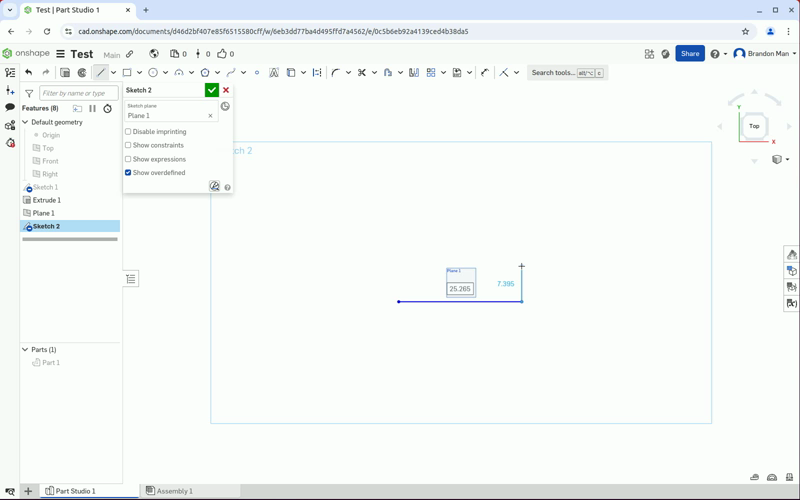
click(521, 265)
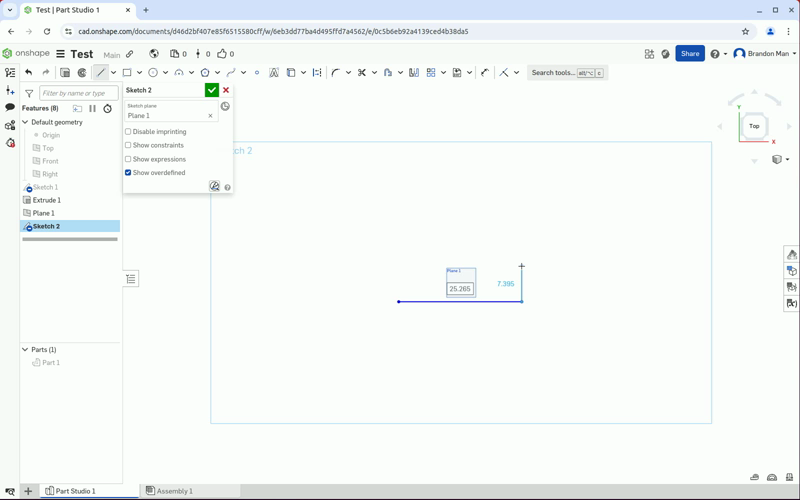
key_up(shift)
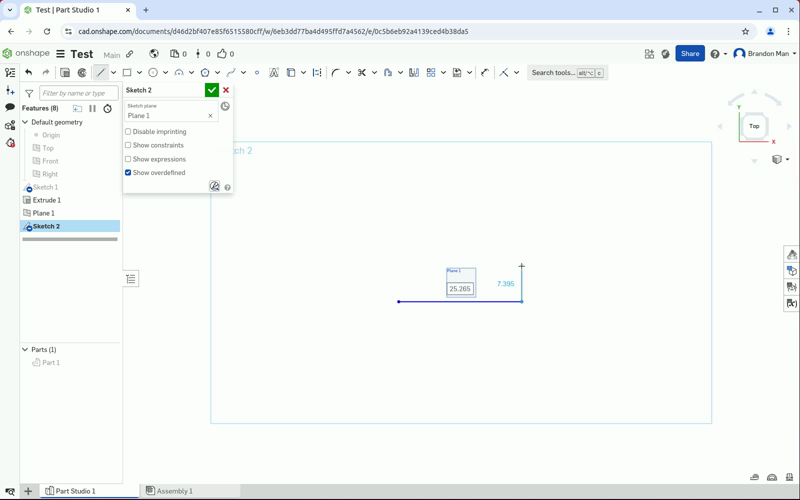
key_down(shift)
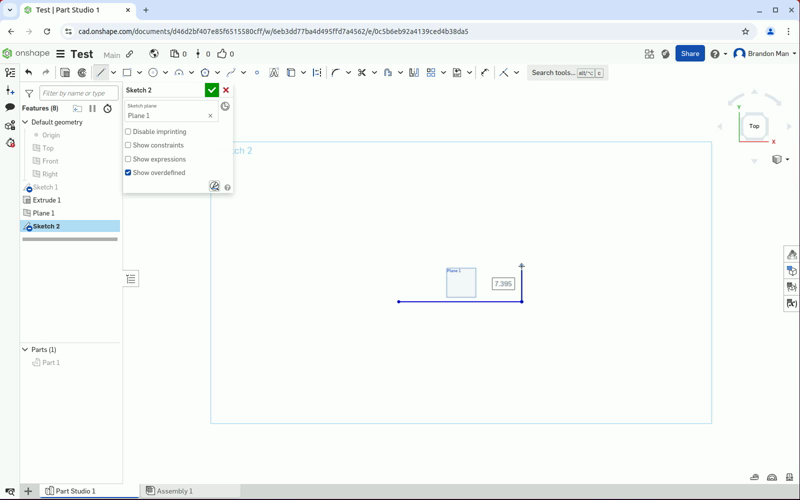
mouse_move(398, 265)
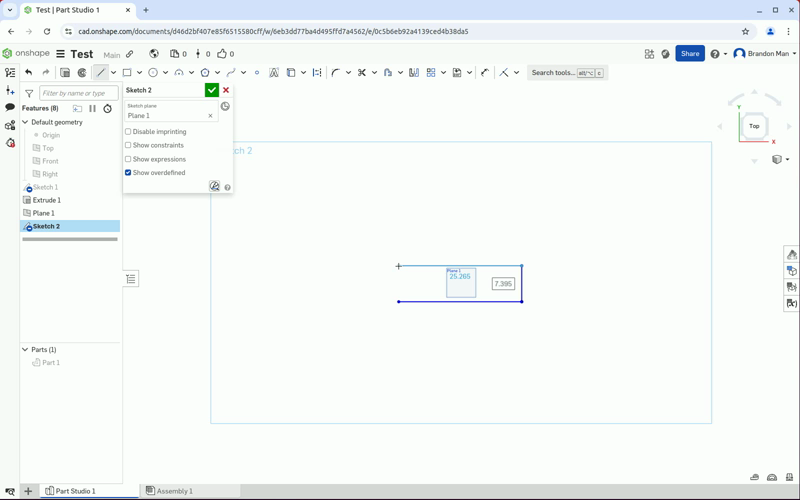
click(398, 265)
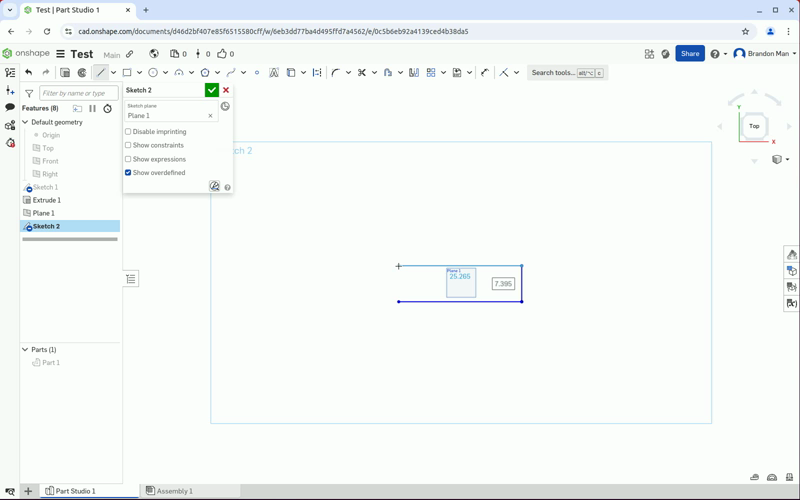
key_up(shift)
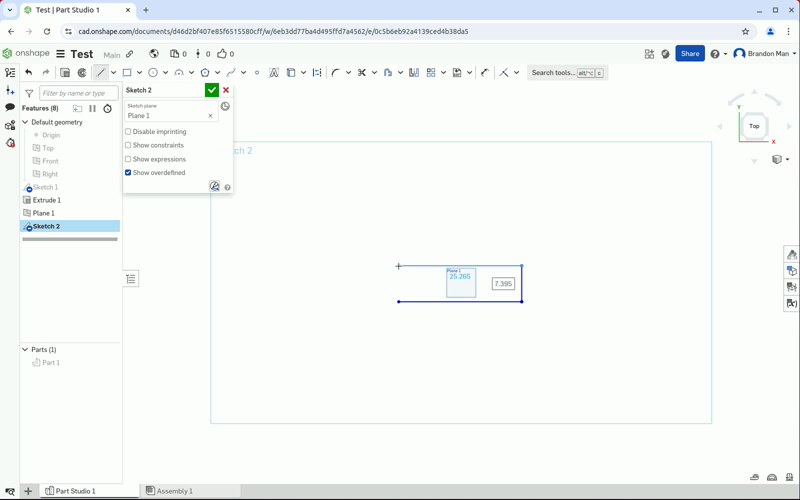
mouse_move(428, 265)
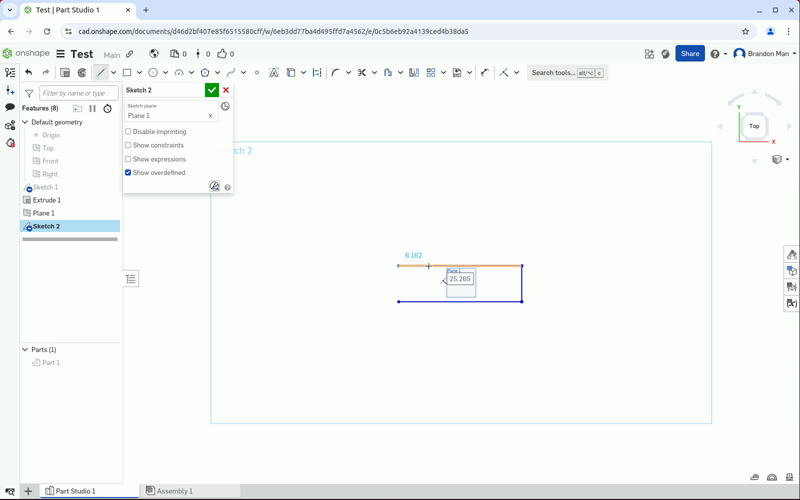
key_down(shift)
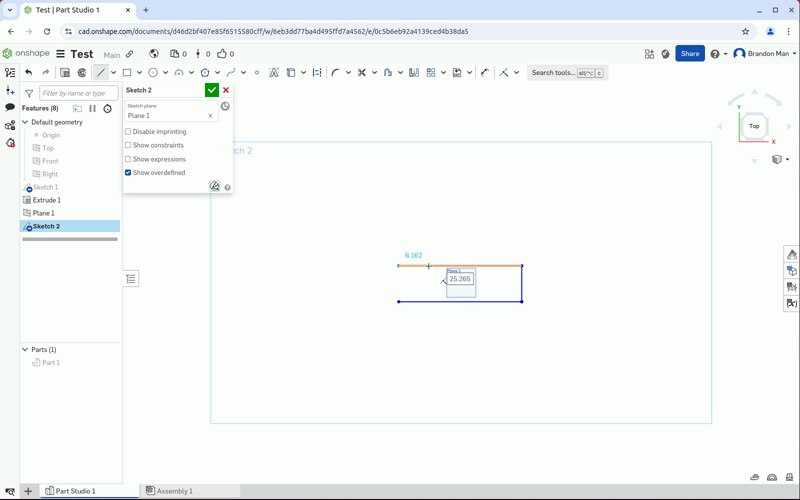
mouse_move(398, 301)
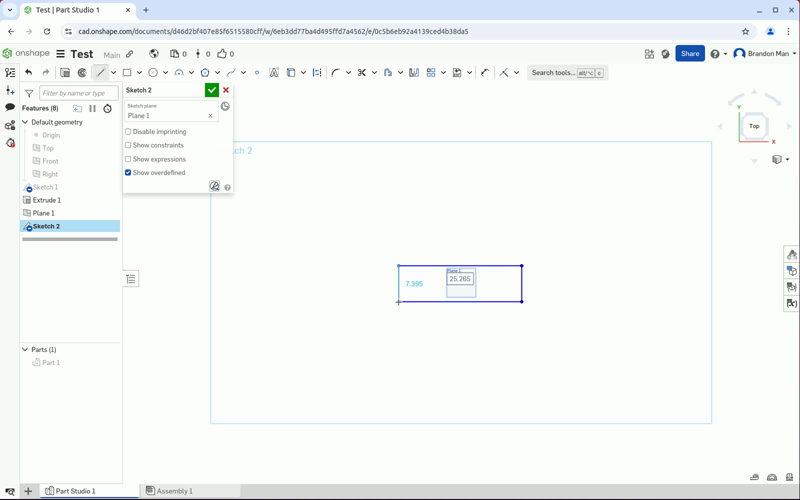
key_up(shift)
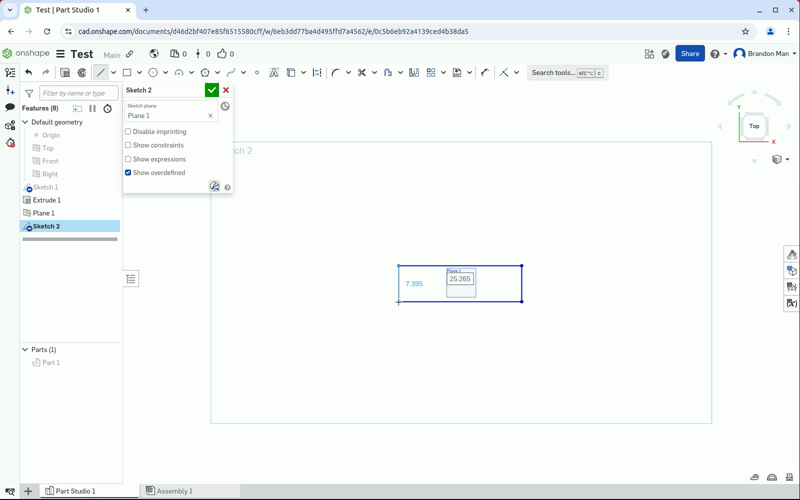
click(398, 301)
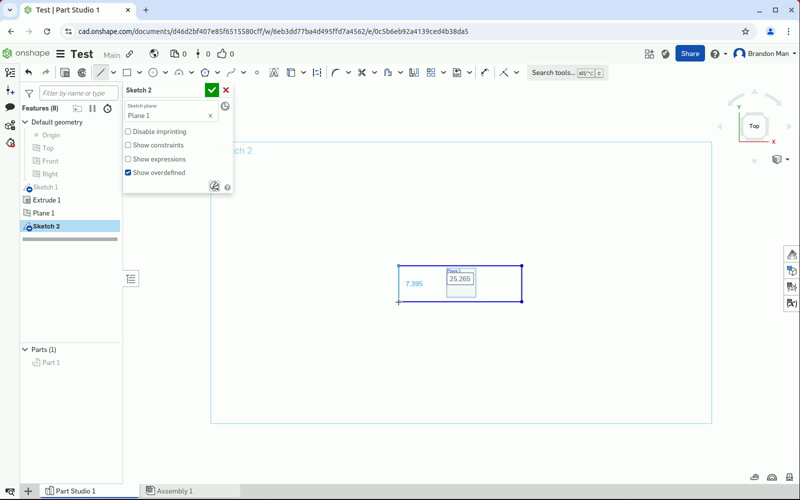
key(esc)
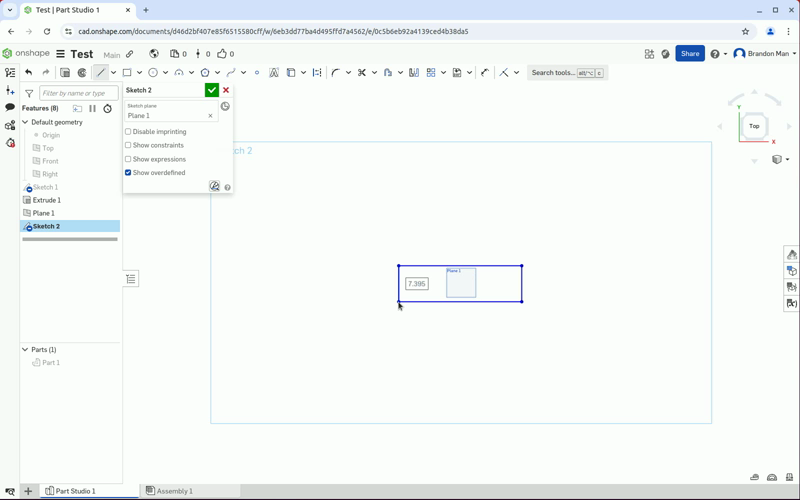
mouse_move(482, 274)
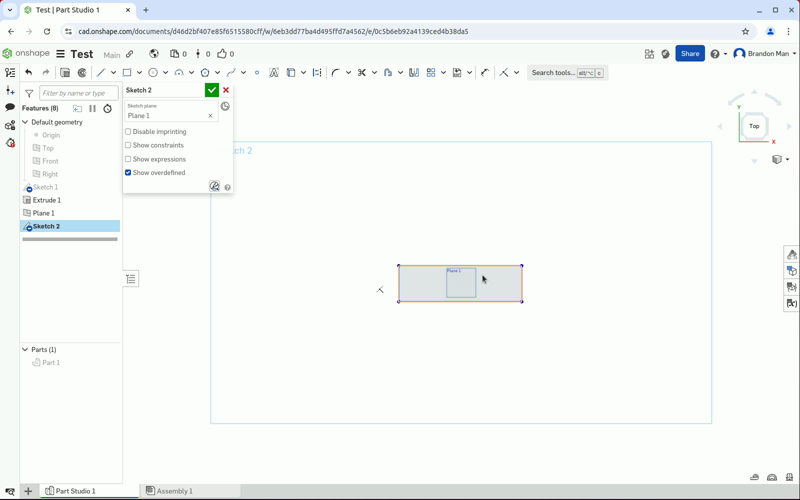
click(482, 274)
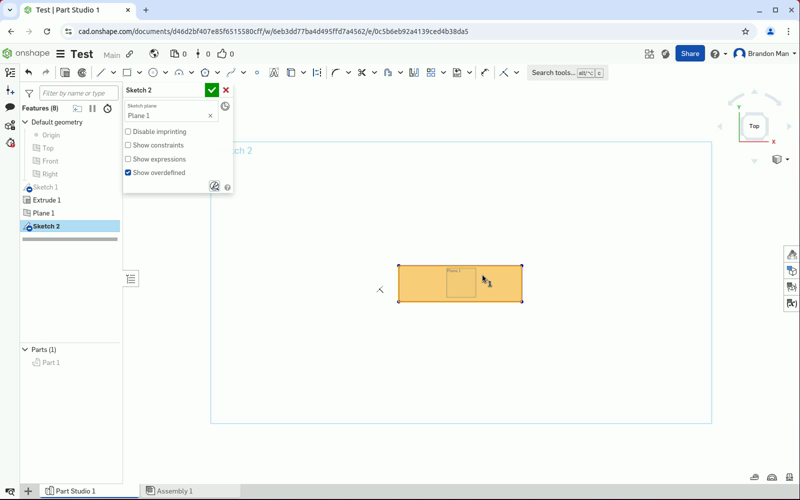
mouse_move(73, 352)
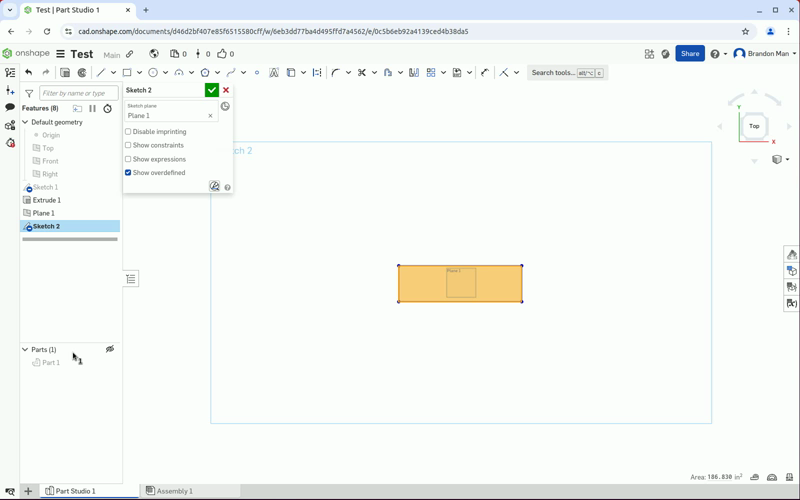
key(shift+y)
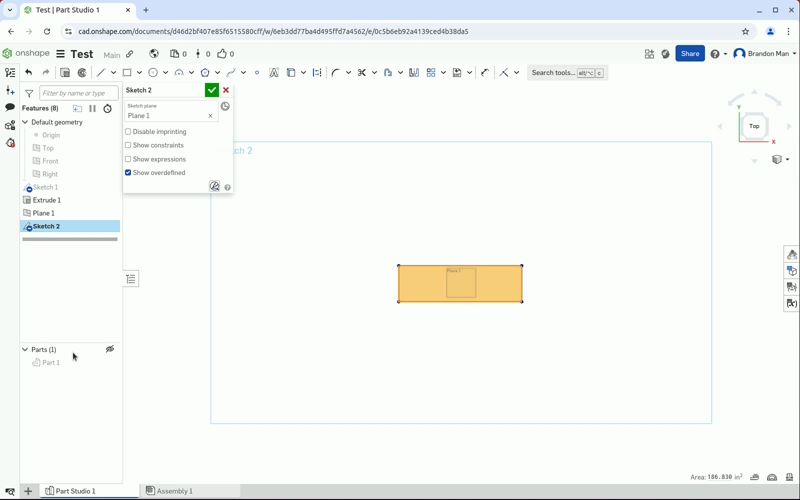
key(shift+e)
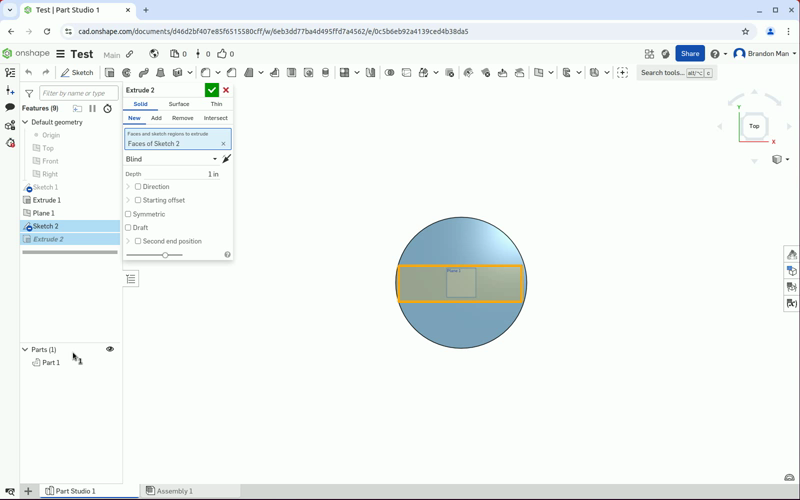
mouse_move(143, 106)
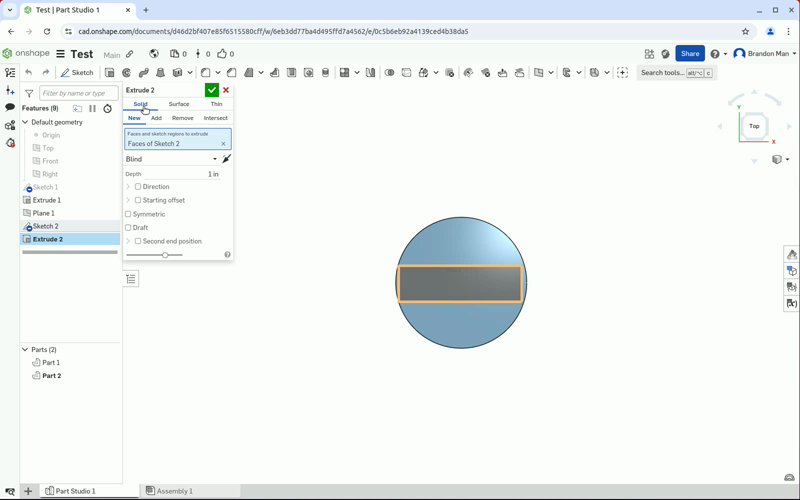
click(143, 106)
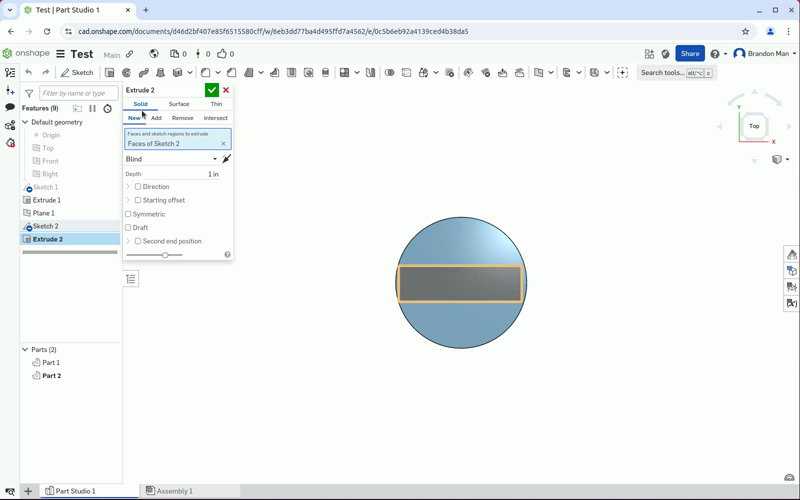
mouse_move(137, 120)
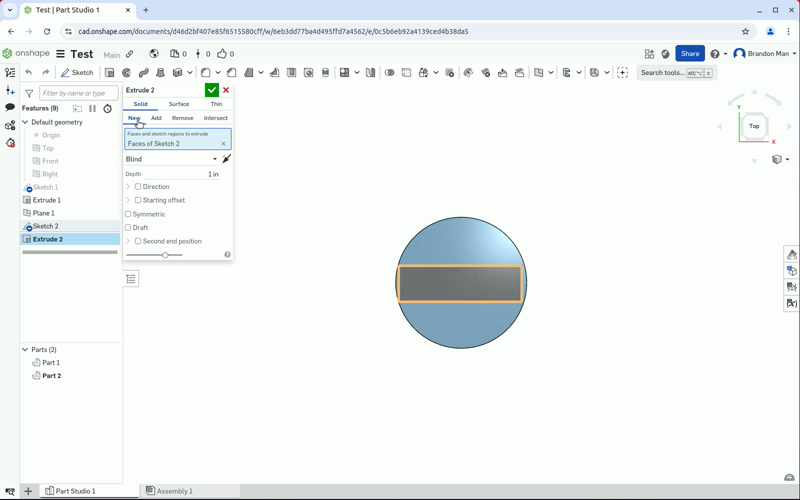
click(137, 120)
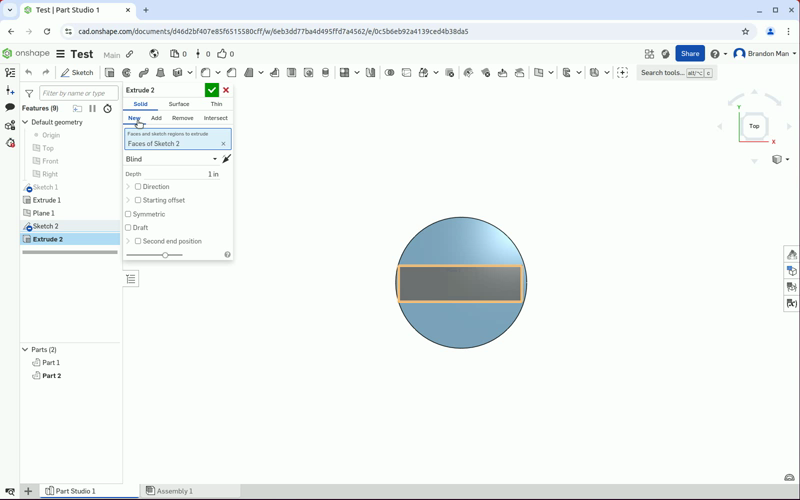
key(tab, 4)
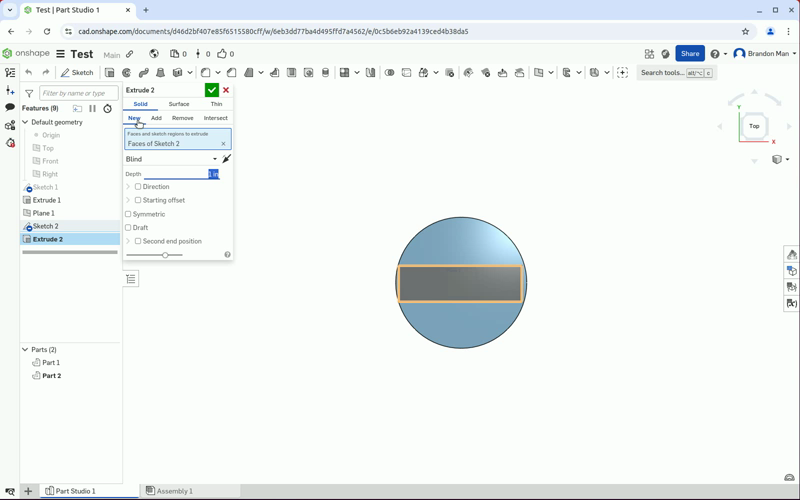
text(16.609)
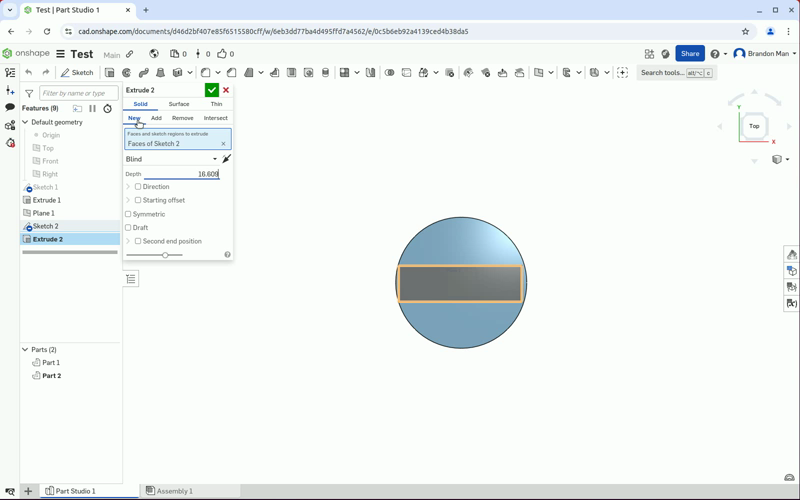
key(enter)
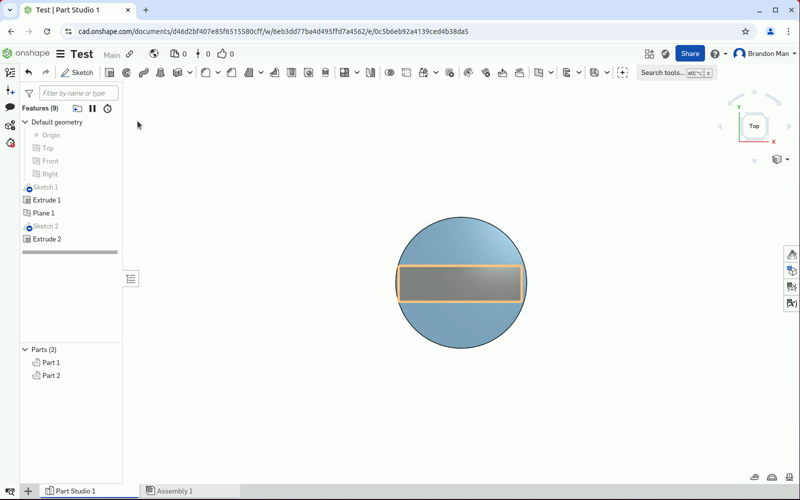
key(shift+h)
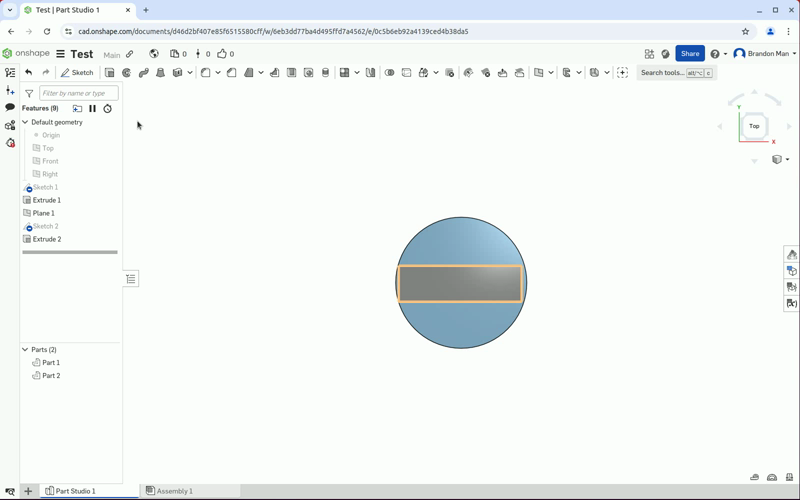
key(shift+h)
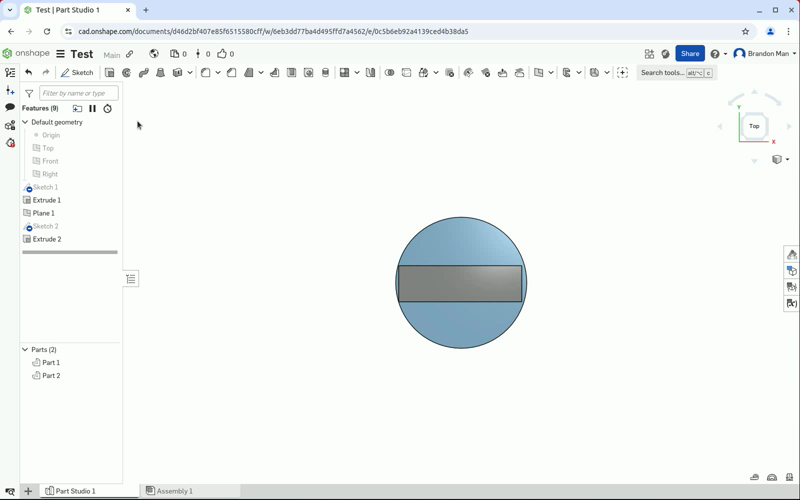
mouse_move(73, 189)
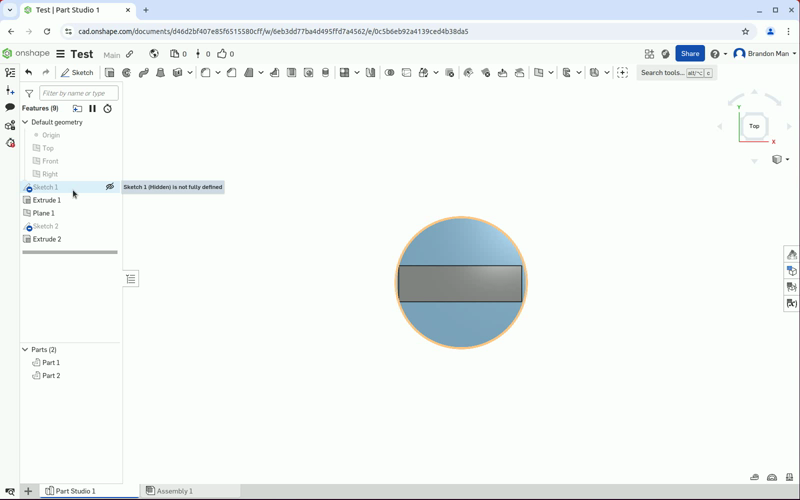
click(73, 189)
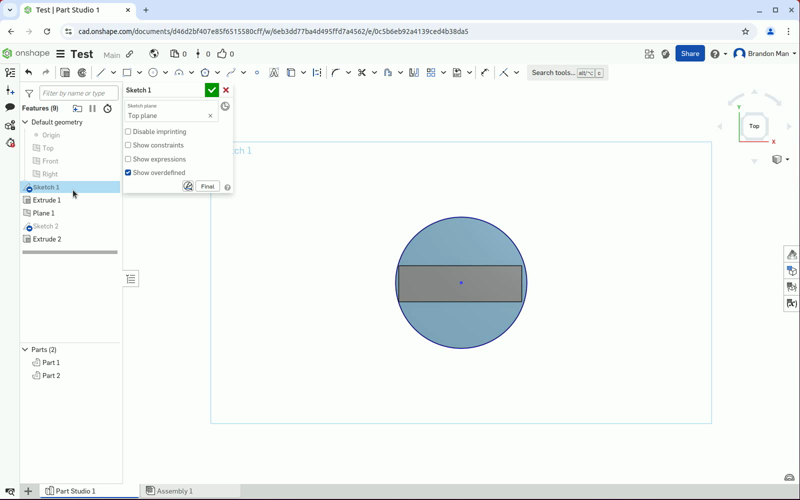
mouse_move(229, 92)
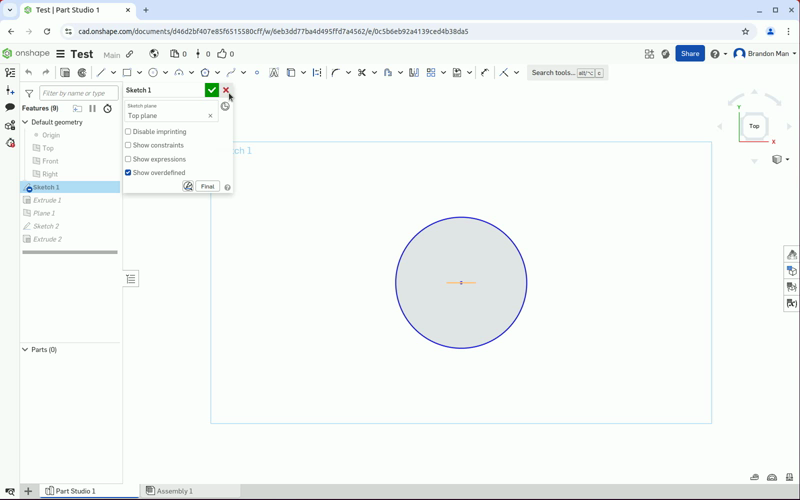
click(229, 92)
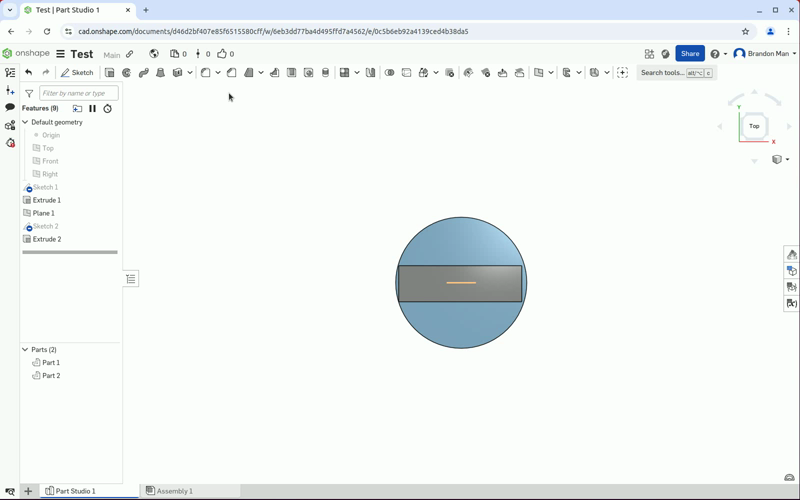
mouse_move(541, 75)
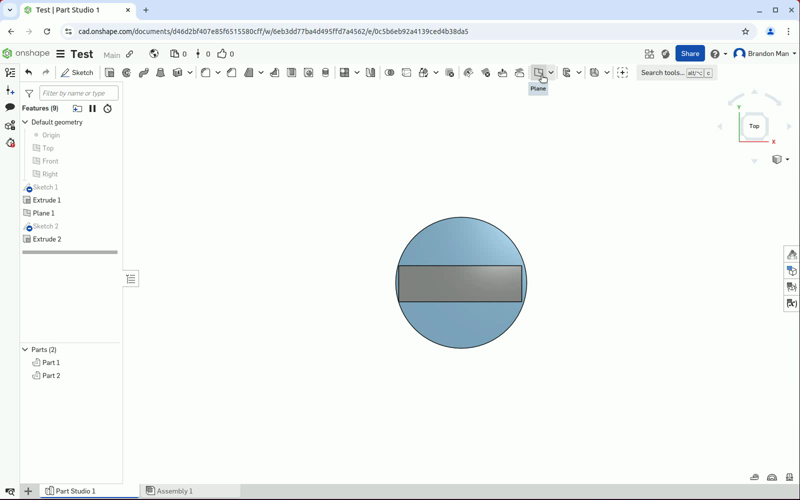
click(541, 75)
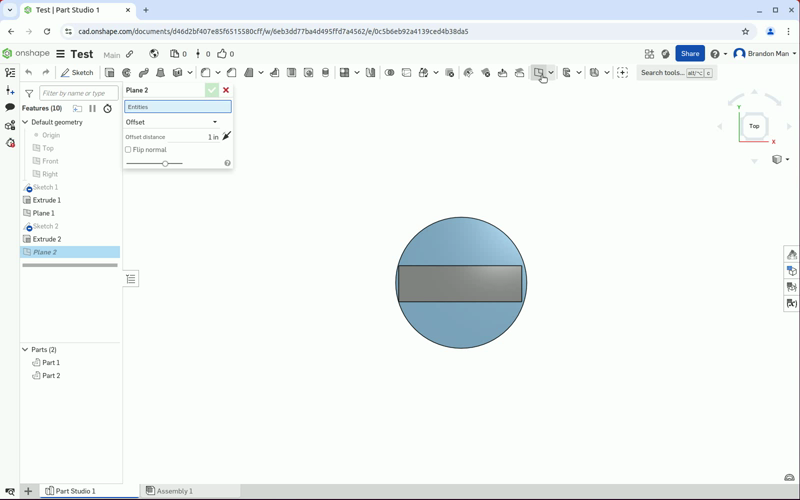
mouse_move(73, 150)
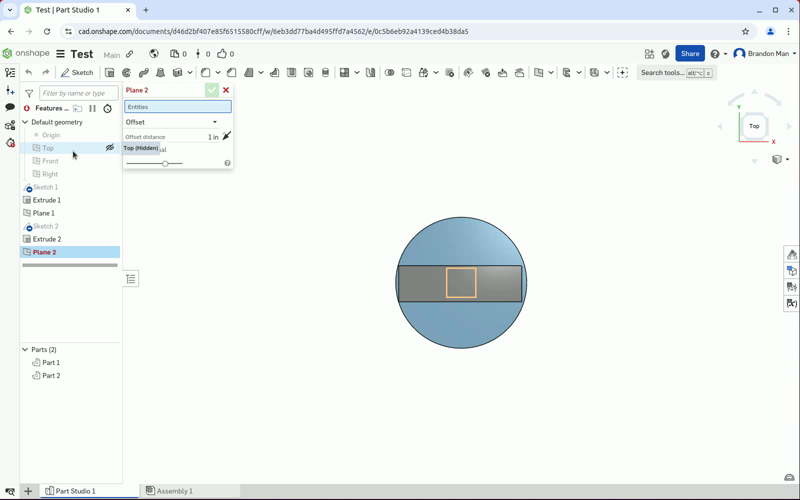
click(73, 150)
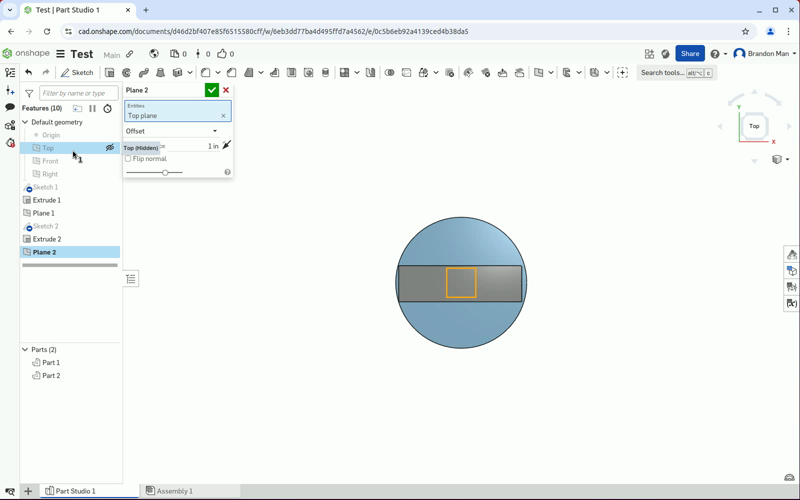
key(tab, 2)
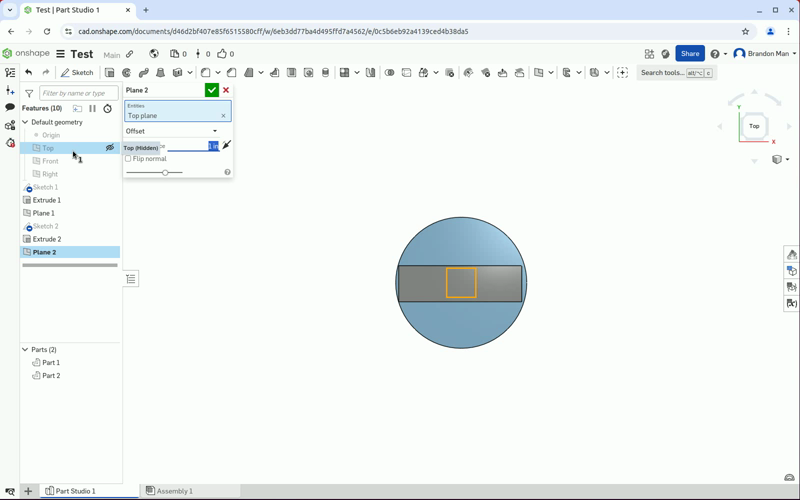
text(23.108)
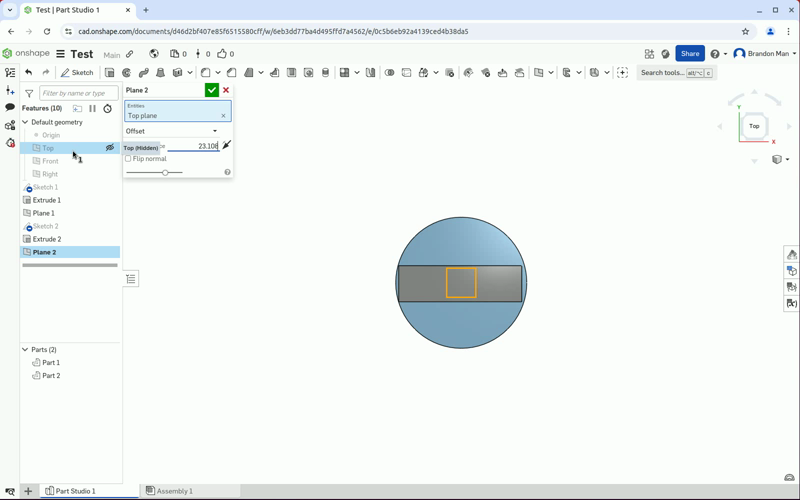
key(enter, 2)
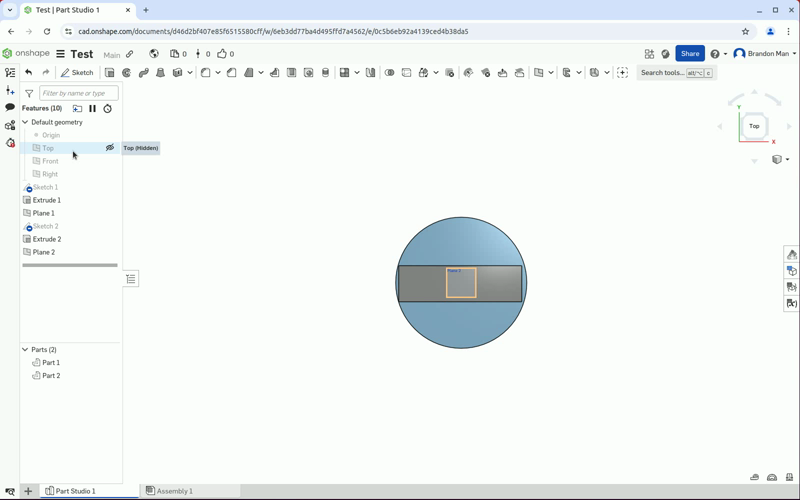
key(shift+s)
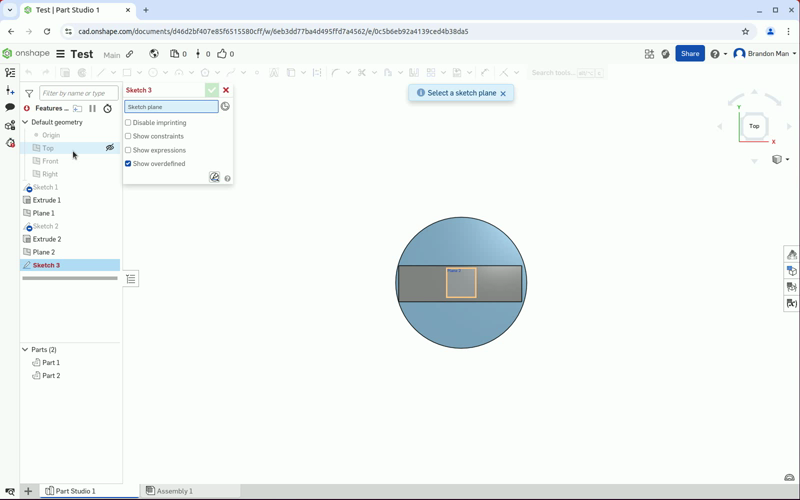
mouse_move(73, 254)
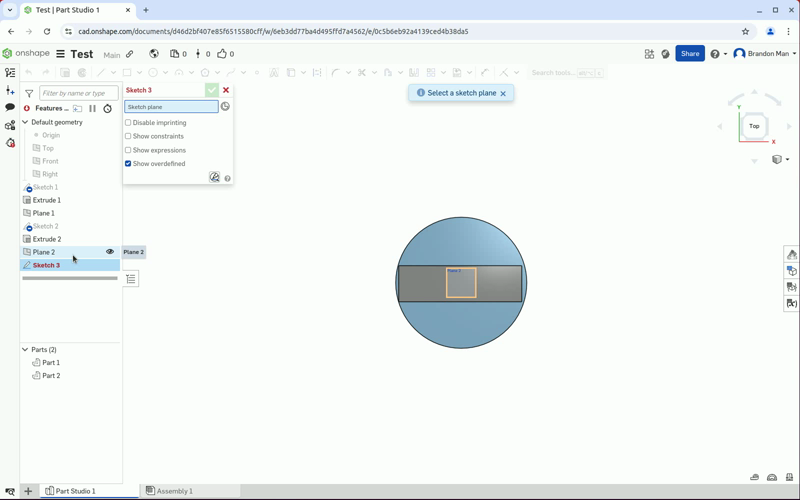
click(73, 254)
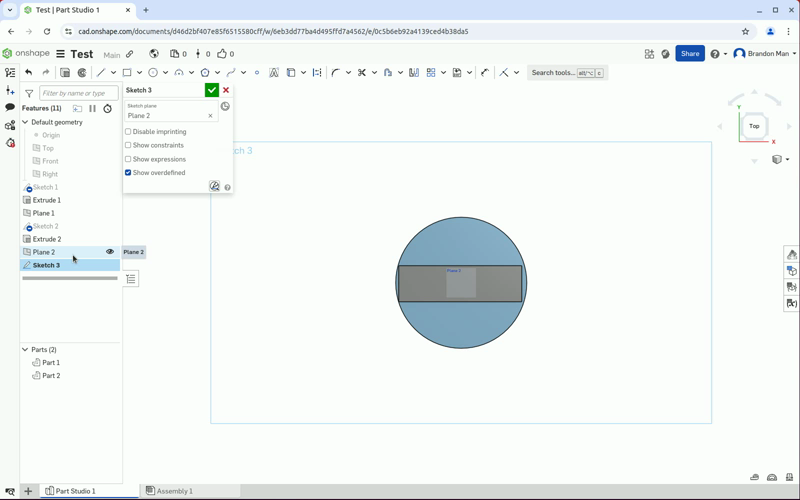
mouse_move(73, 352)
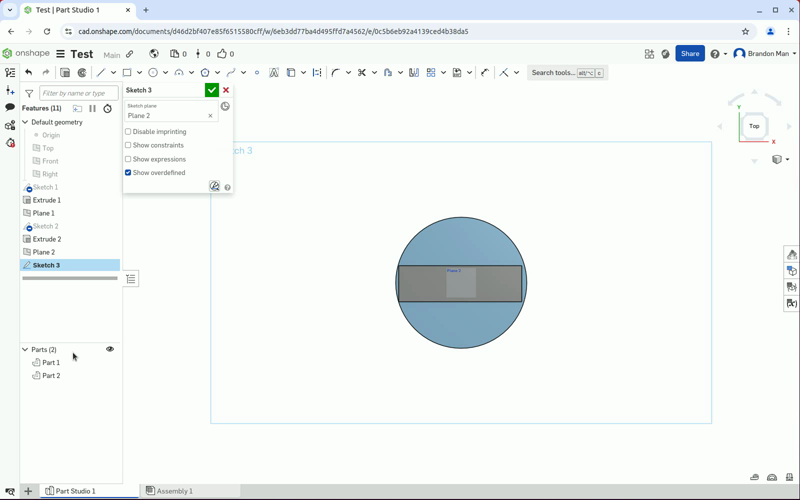
key(y)
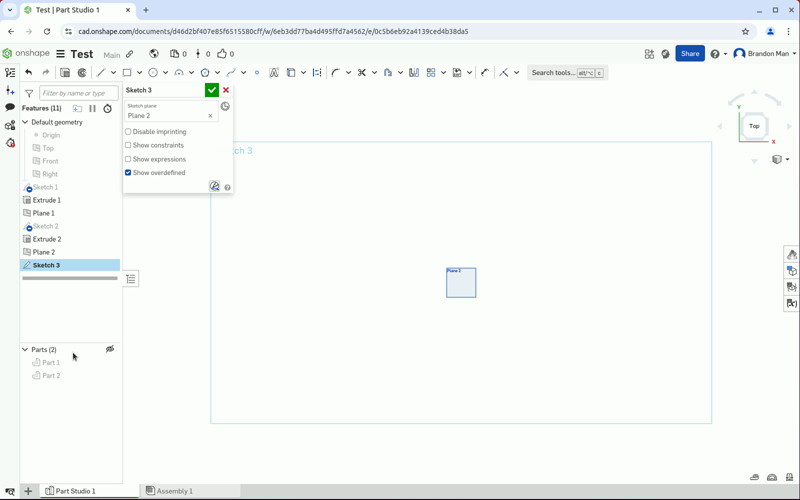
key(l)
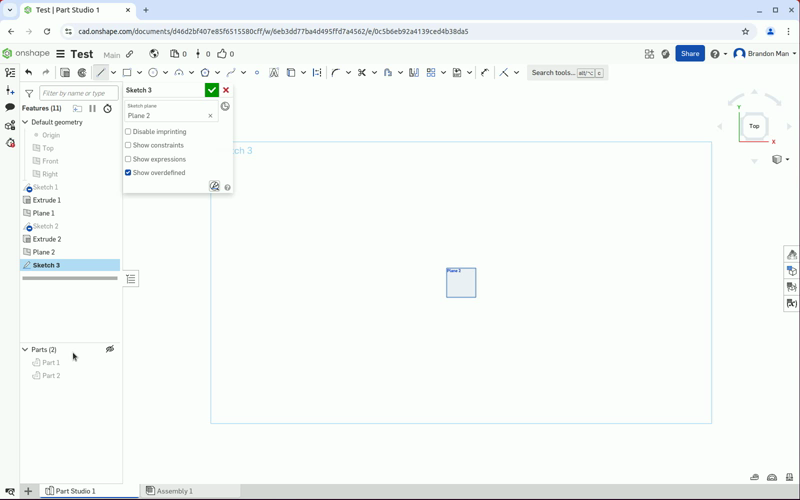
key_down(shift)
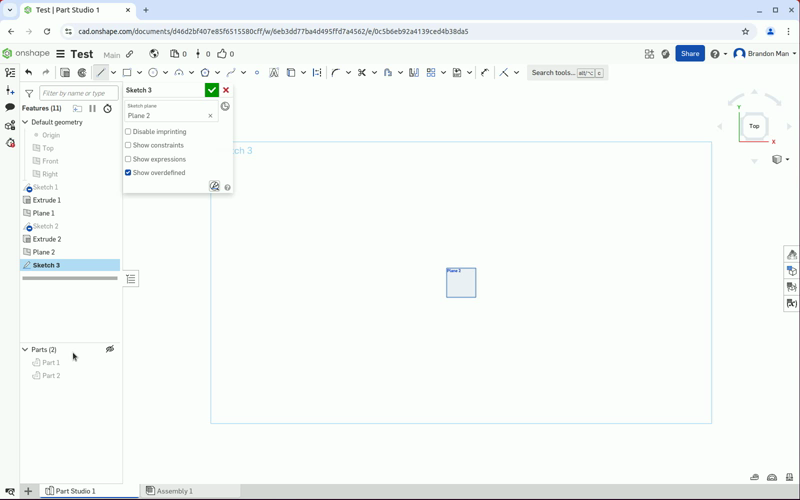
mouse_move(398, 292)
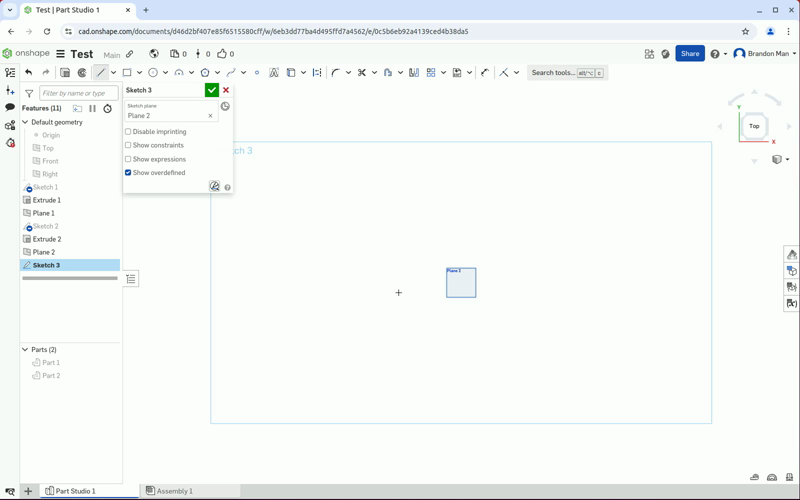
click(398, 292)
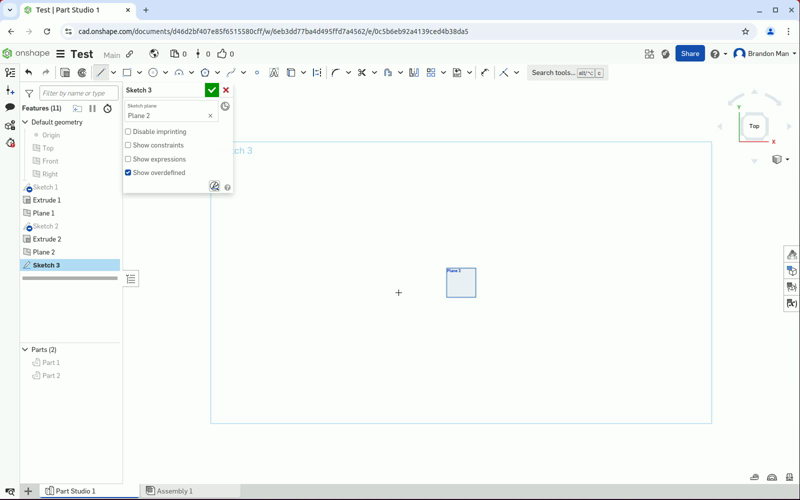
key_up(shift)
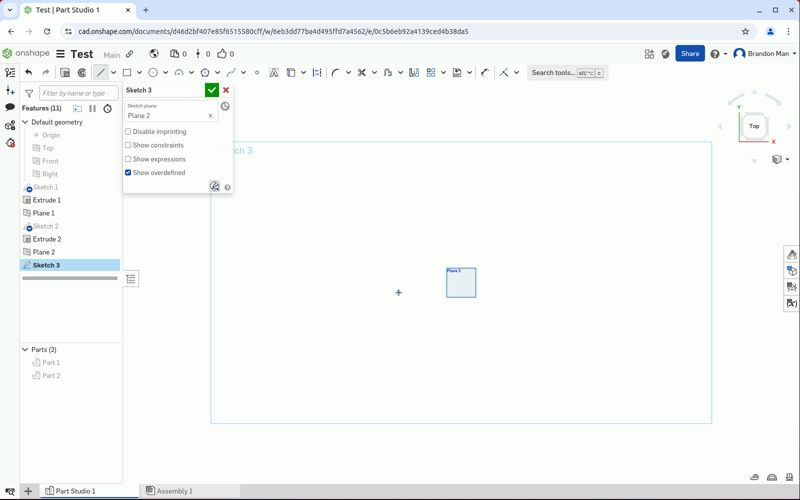
key_down(shift)
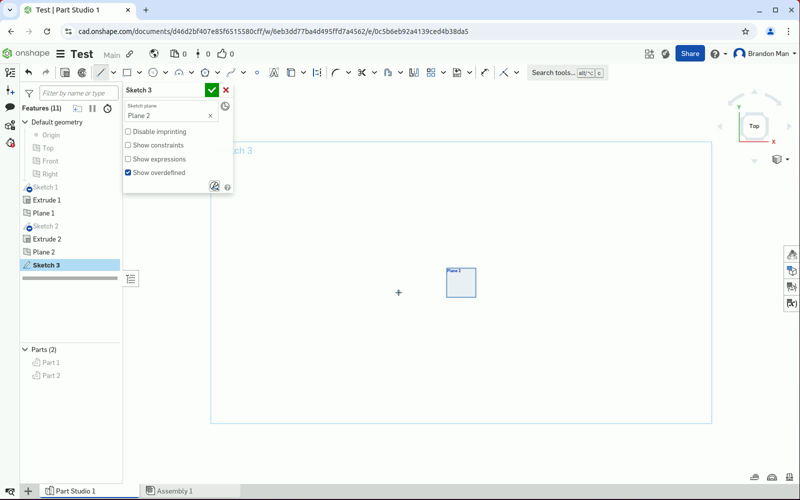
mouse_move(521, 292)
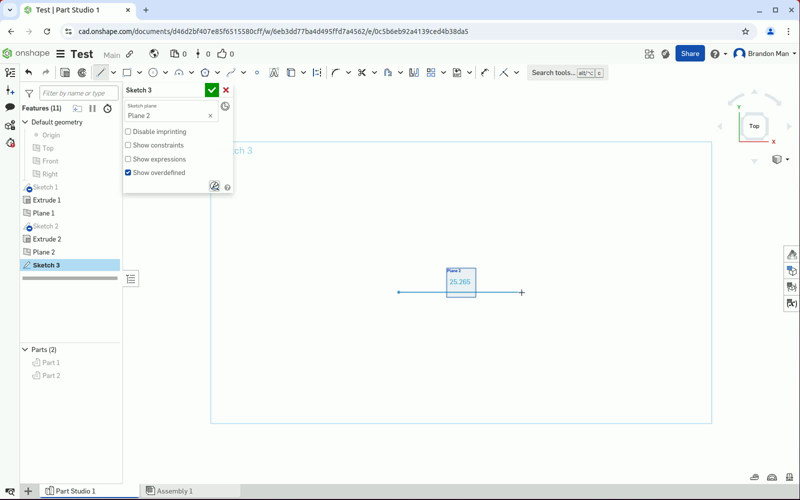
click(521, 292)
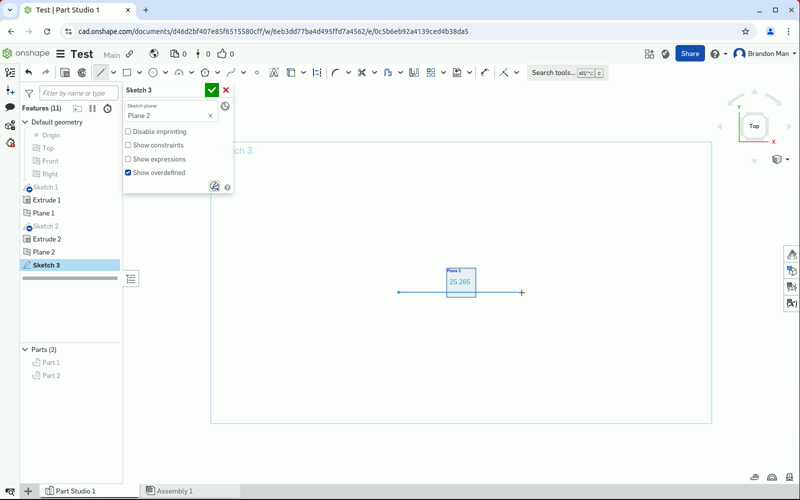
key_up(shift)
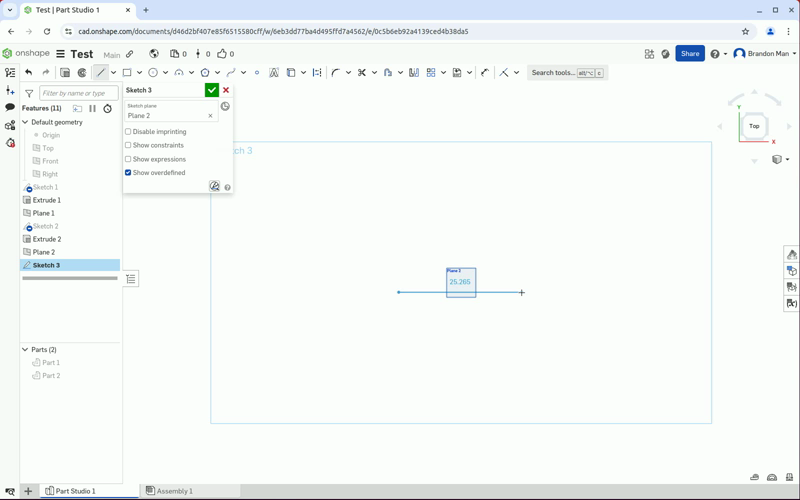
key_down(shift)
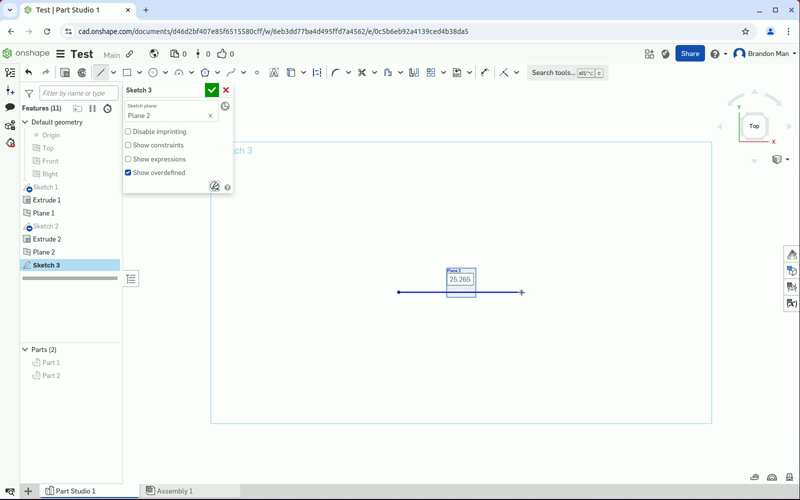
mouse_move(551, 292)
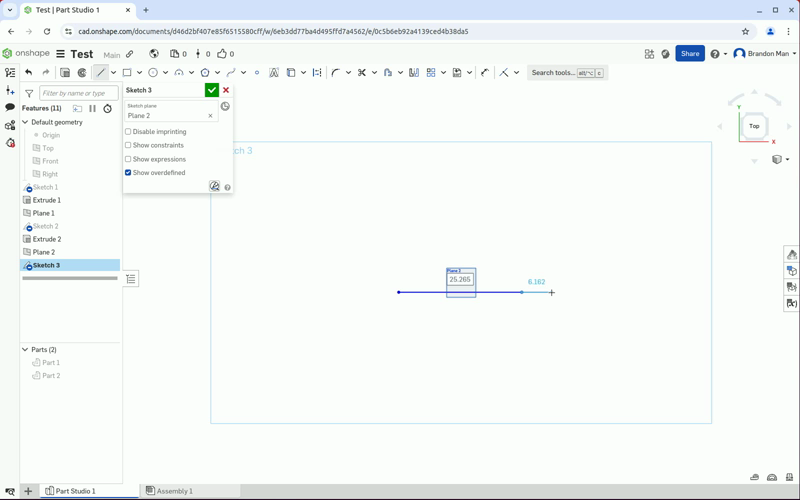
mouse_move(521, 272)
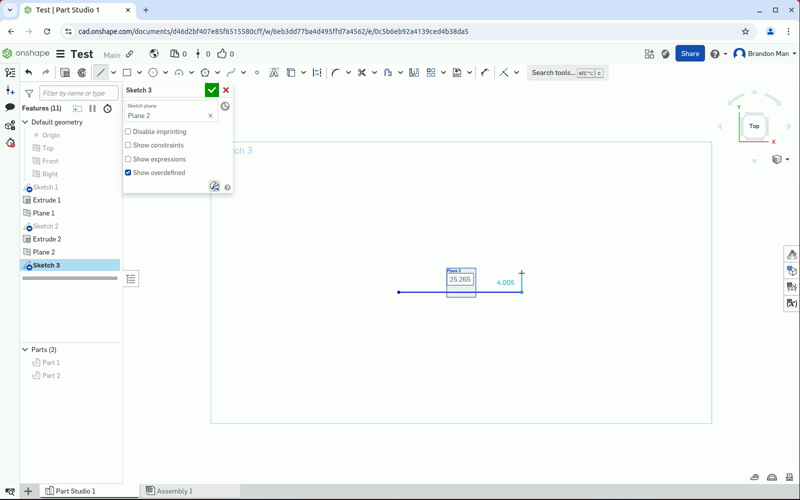
click(521, 272)
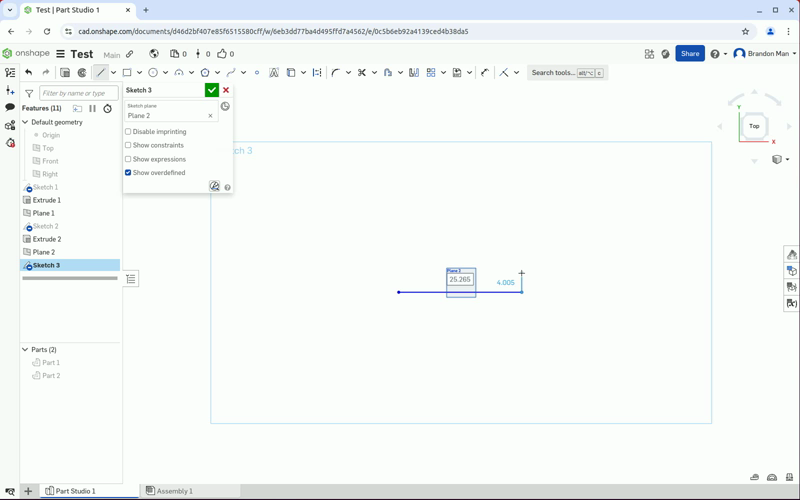
key_up(shift)
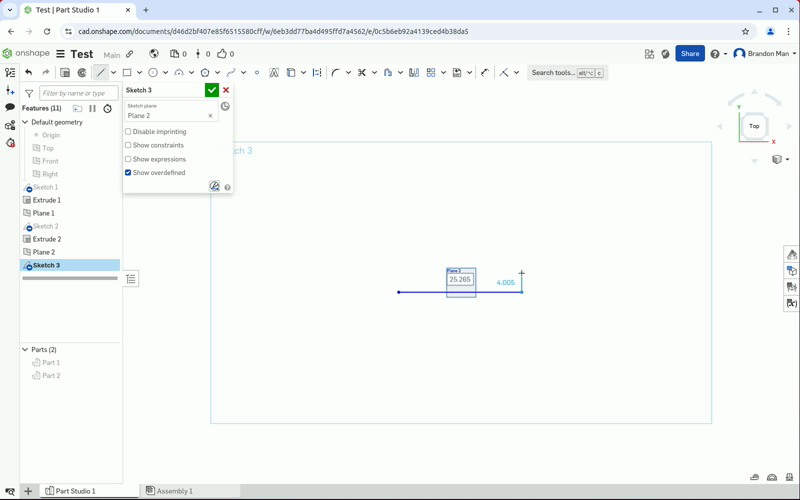
key_down(shift)
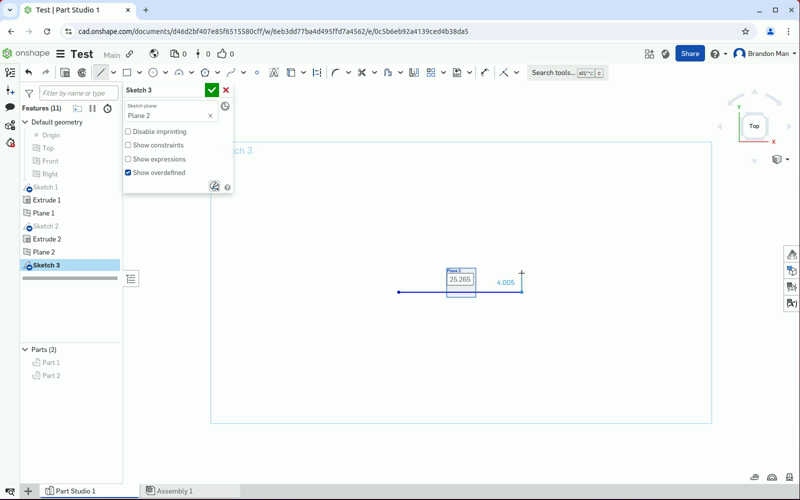
mouse_move(398, 272)
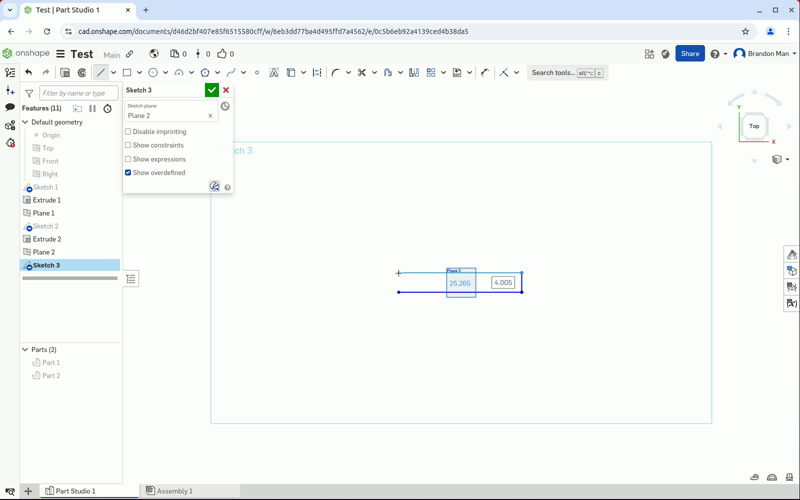
click(398, 272)
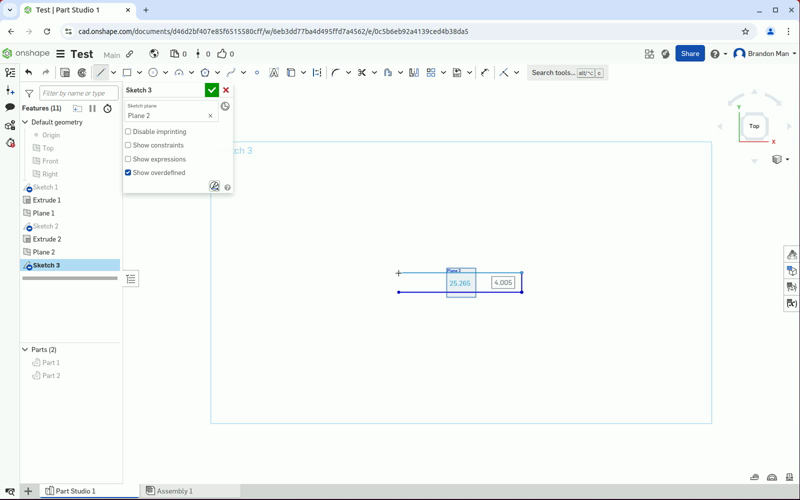
key_up(shift)
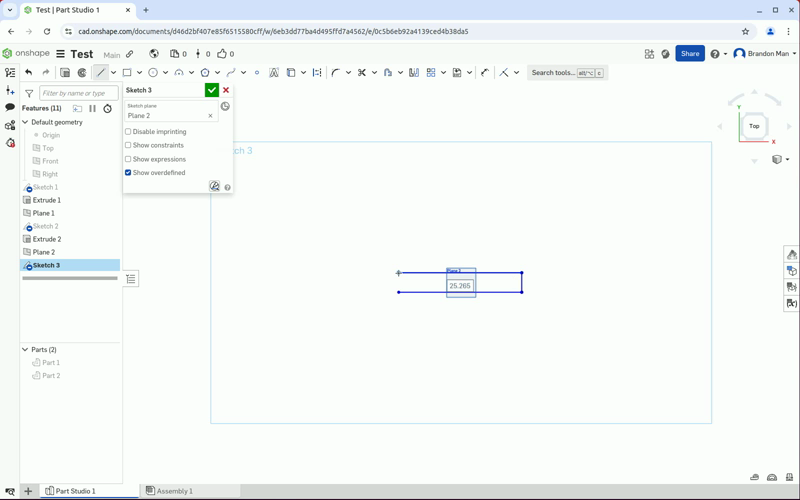
mouse_move(428, 272)
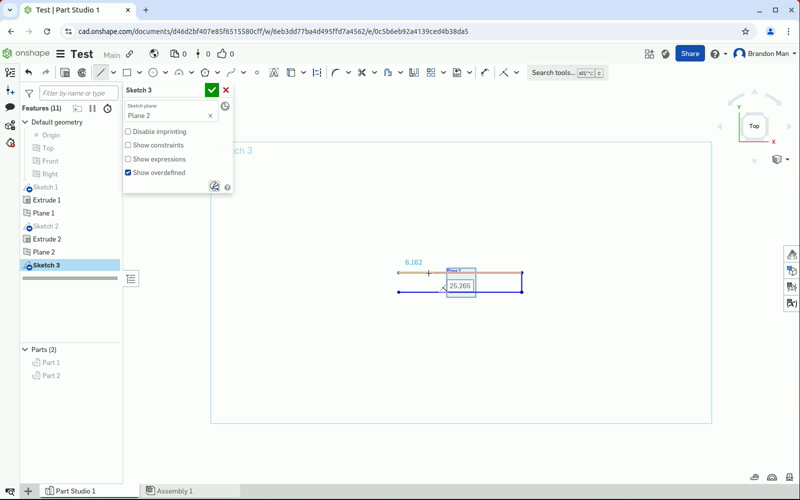
key_down(shift)
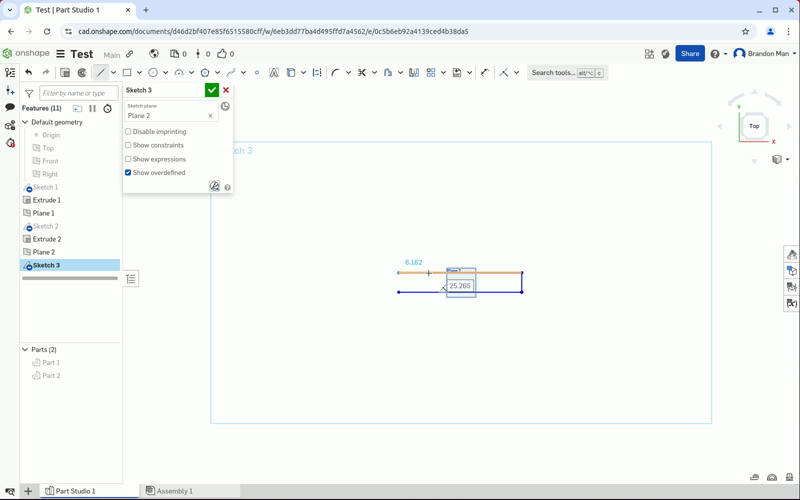
mouse_move(398, 292)
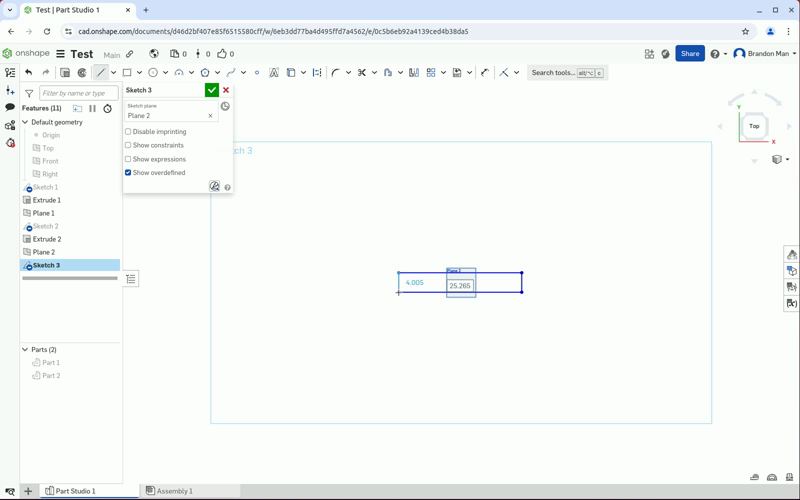
key_up(shift)
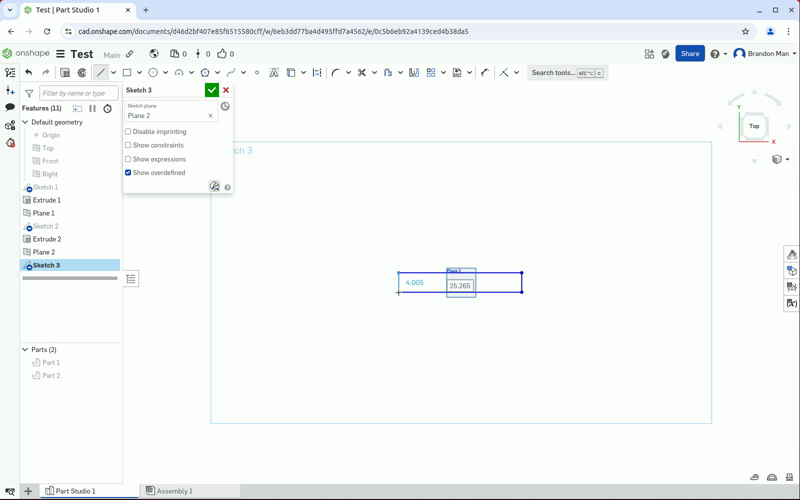
click(398, 292)
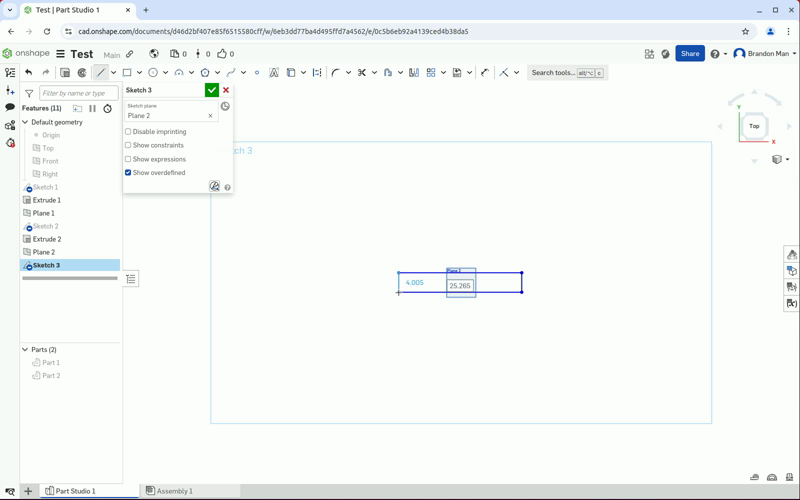
key(esc)
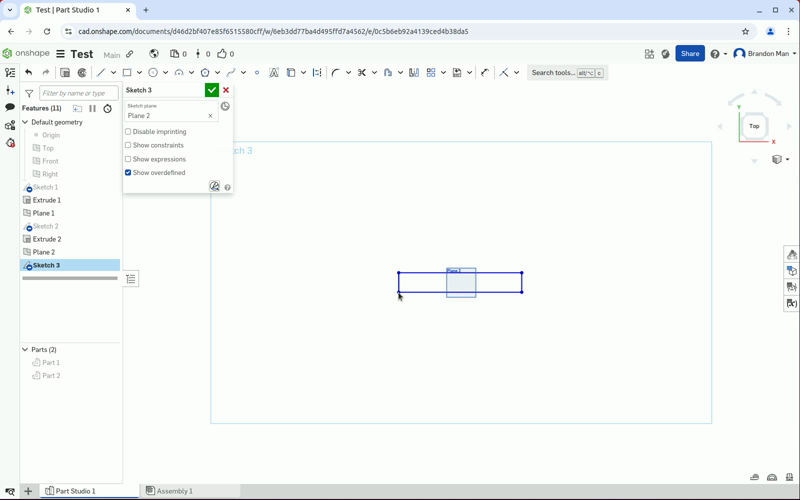
mouse_move(465, 277)
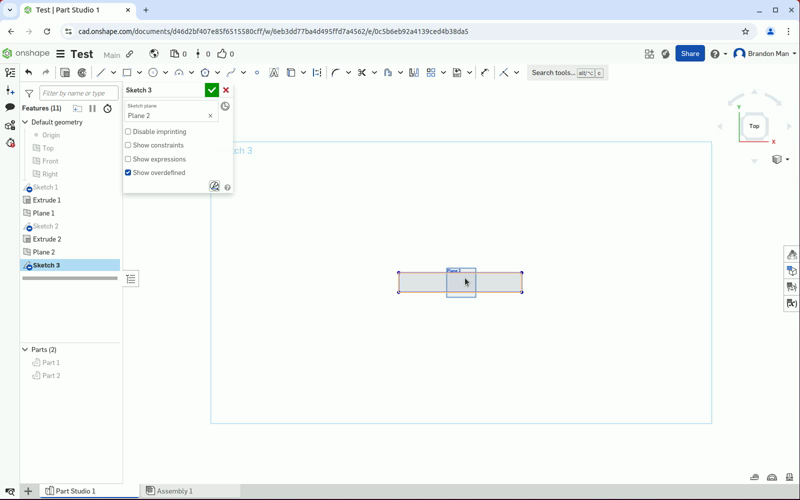
click(465, 277)
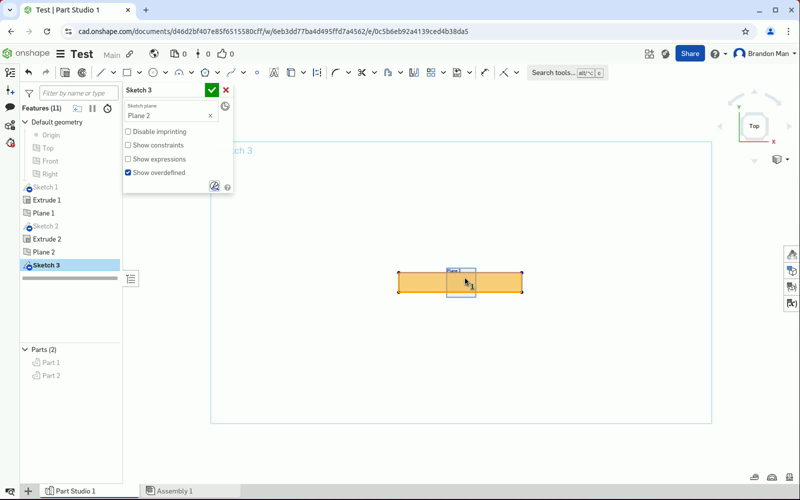
mouse_move(73, 352)
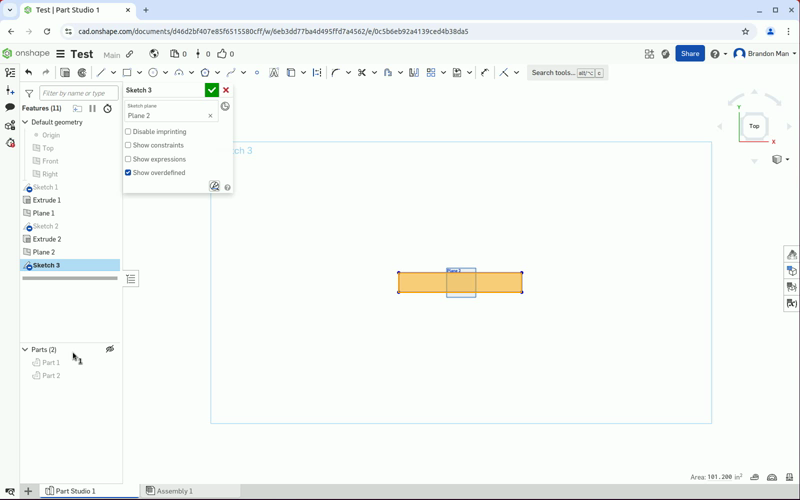
key(shift+y)
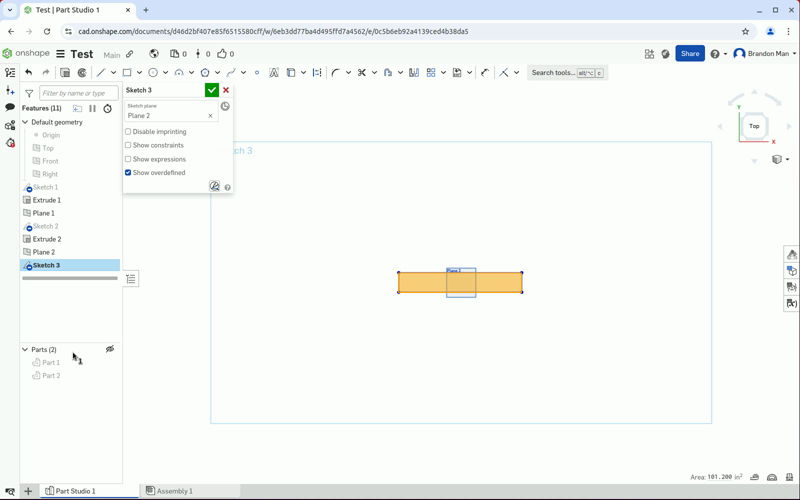
key(shift+e)
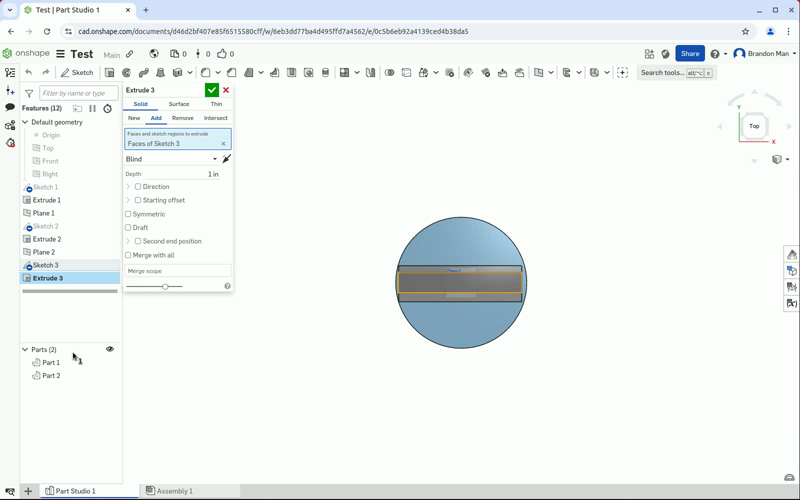
mouse_move(143, 106)
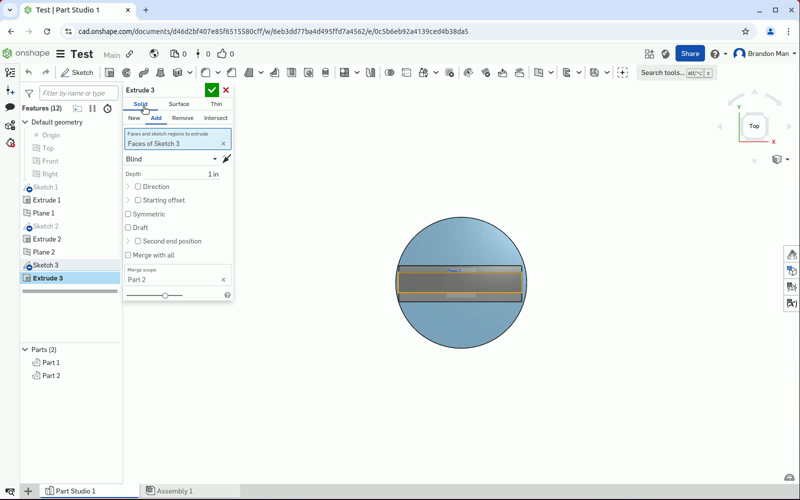
click(143, 106)
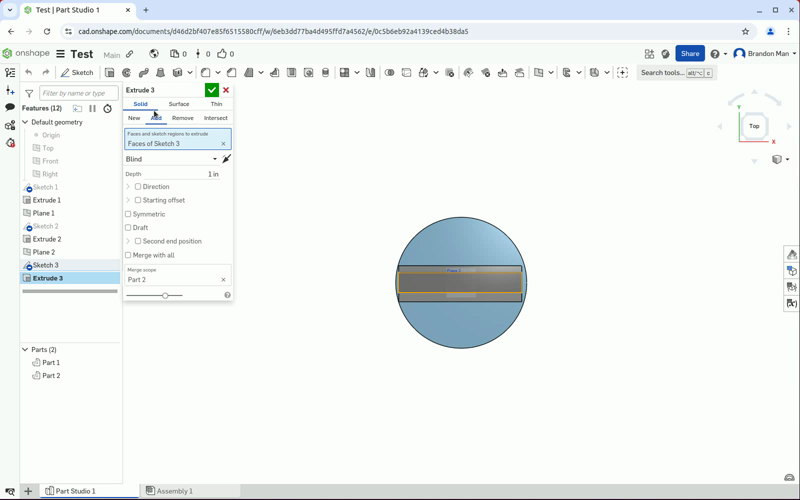
mouse_move(186, 120)
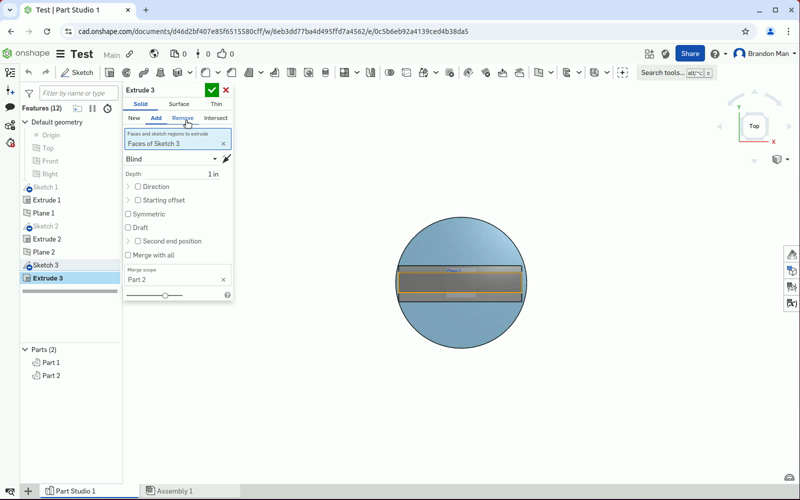
click(186, 120)
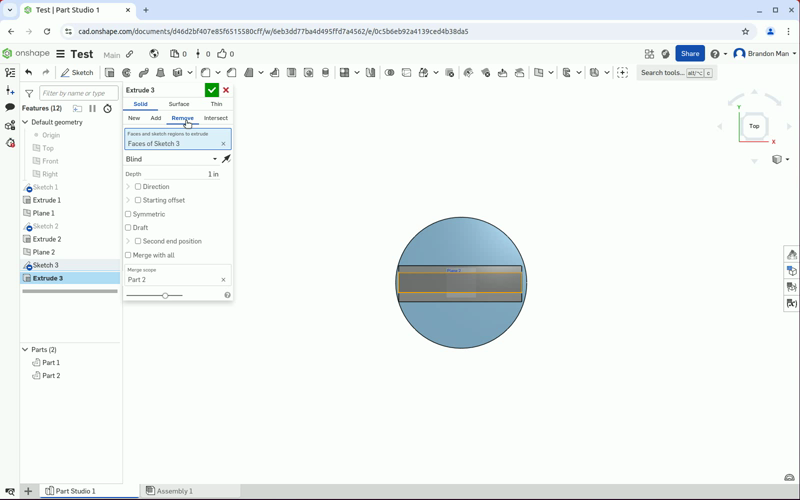
key(tab, 4)
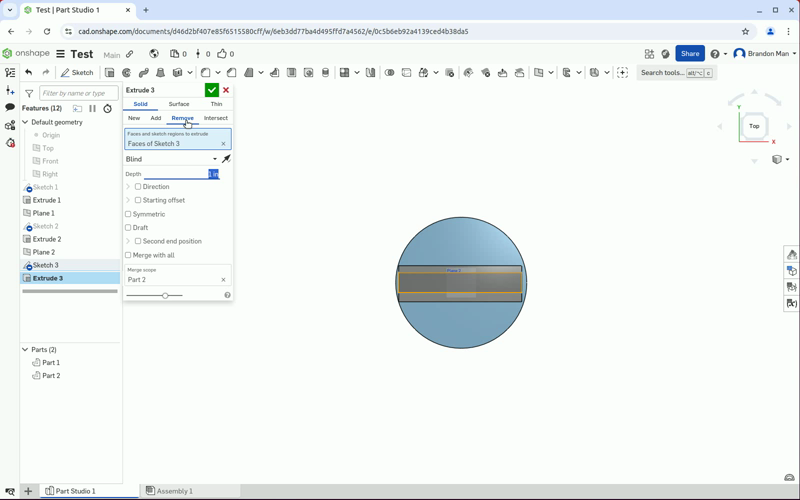
text(2.648)
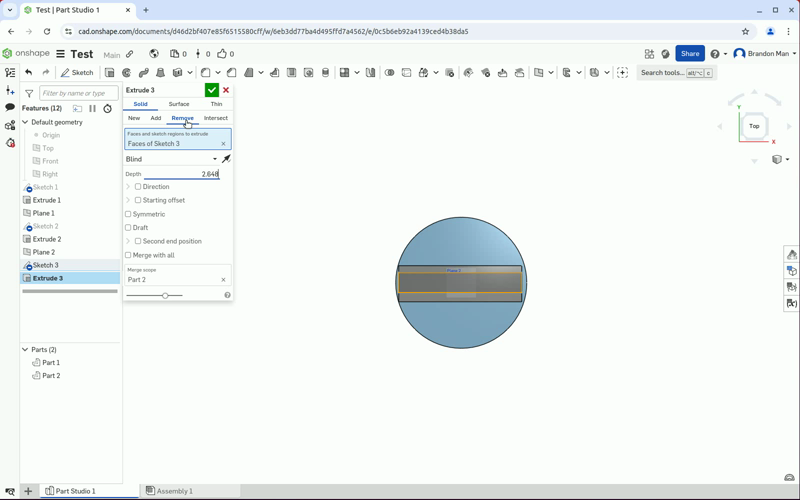
key(tab, 6)
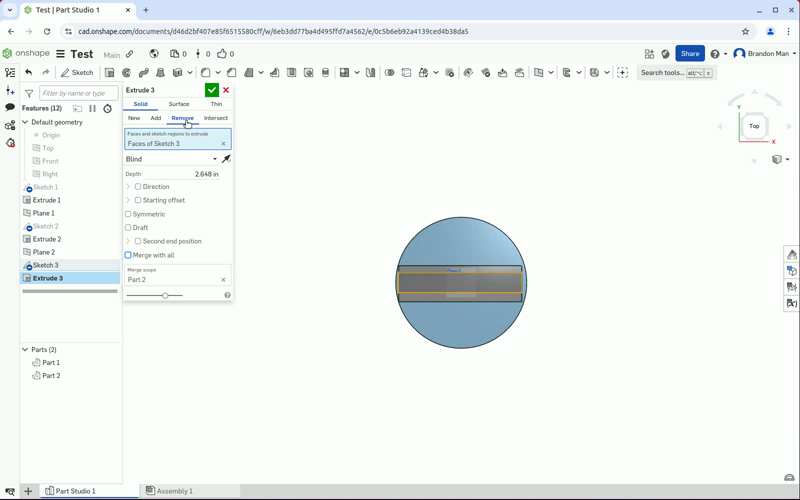
key(space)
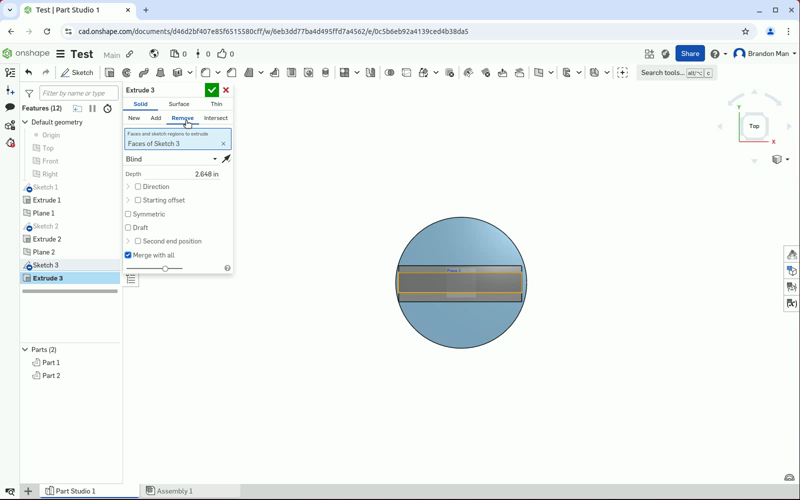
key(enter)
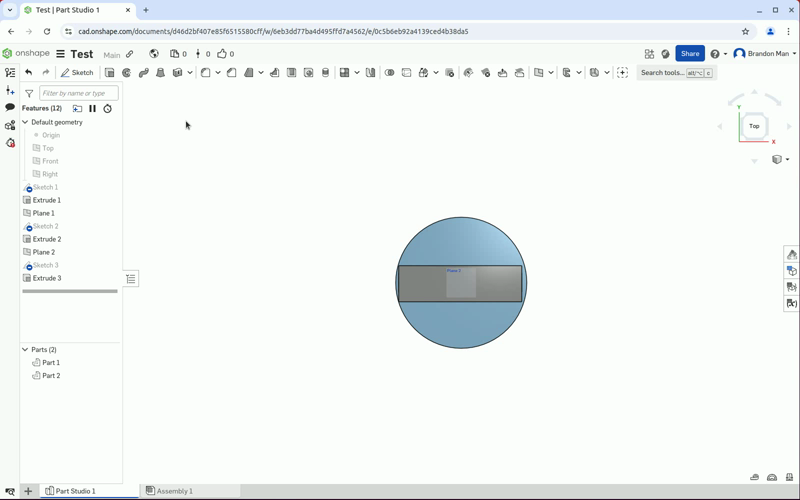
key(shift+h)
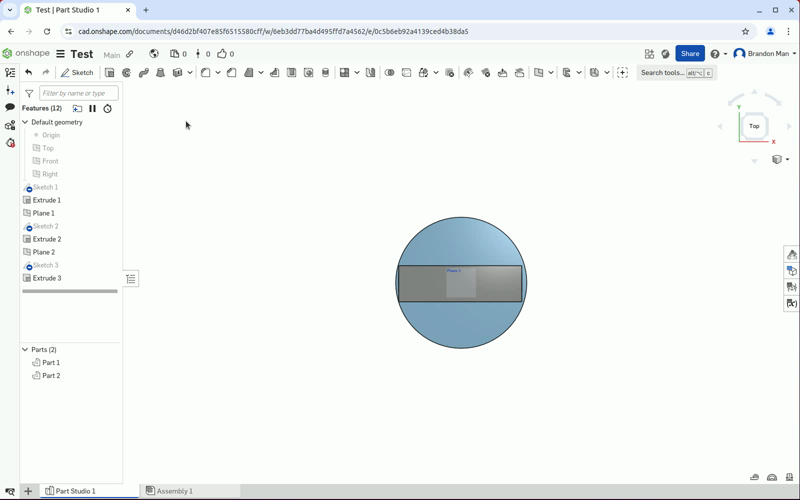
key(shift+h)
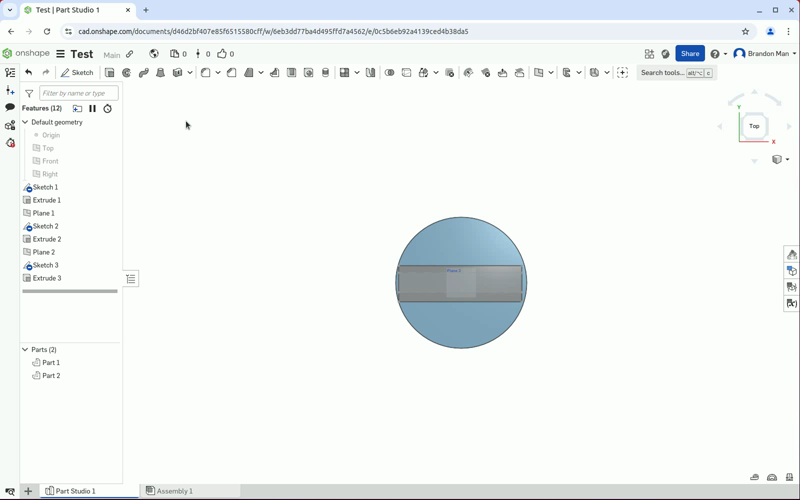
key(shift+7)
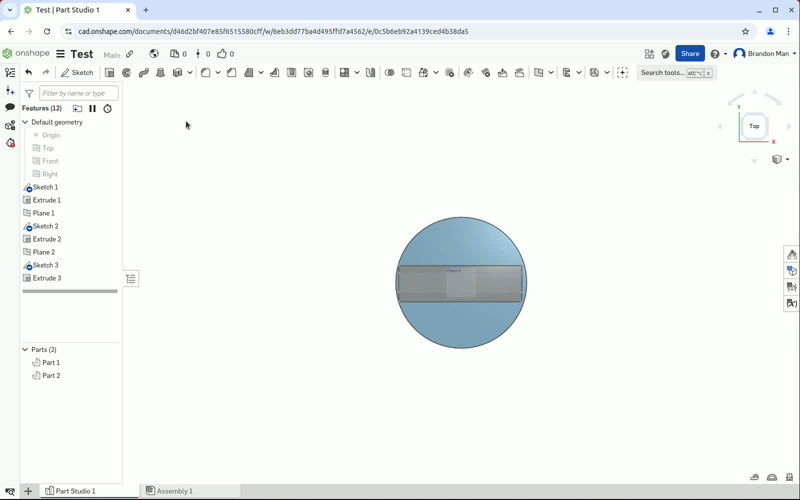
key(up, 3)
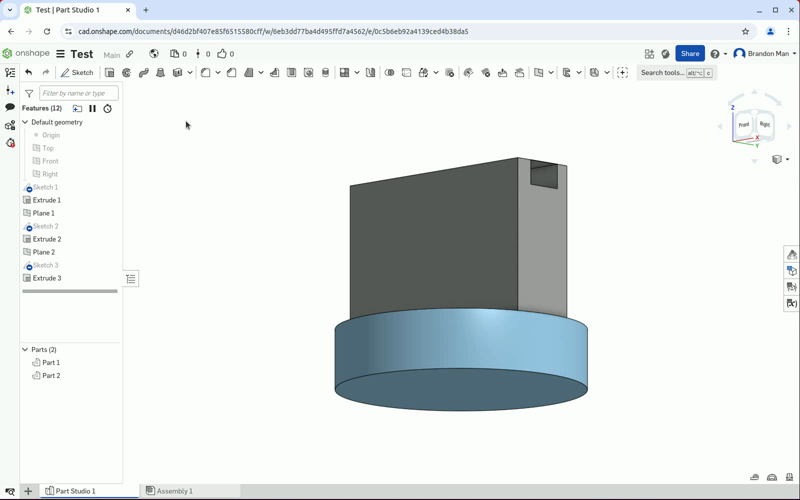
key(left, 3)
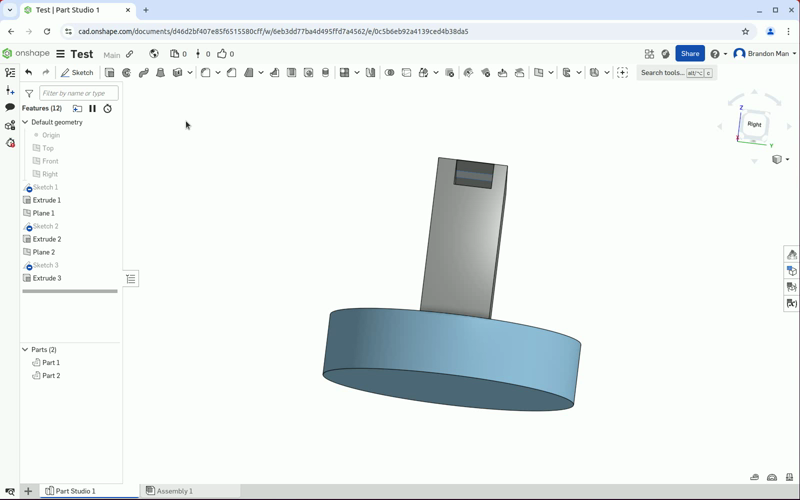
key(right, 3)
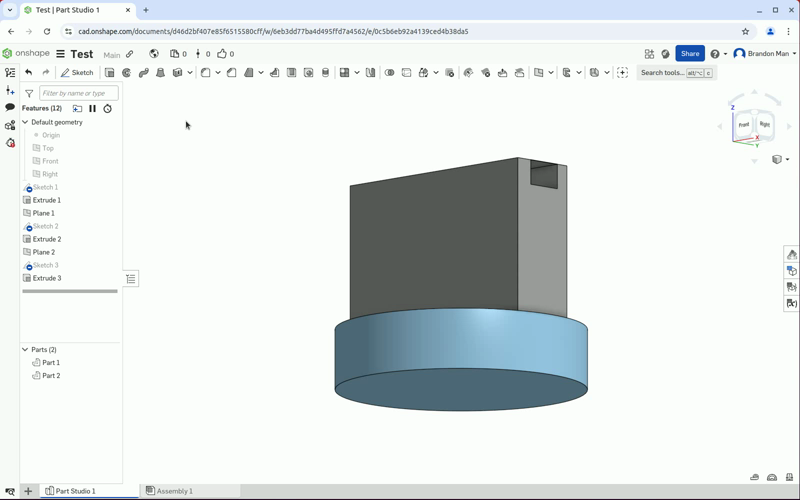
key(down, 3)
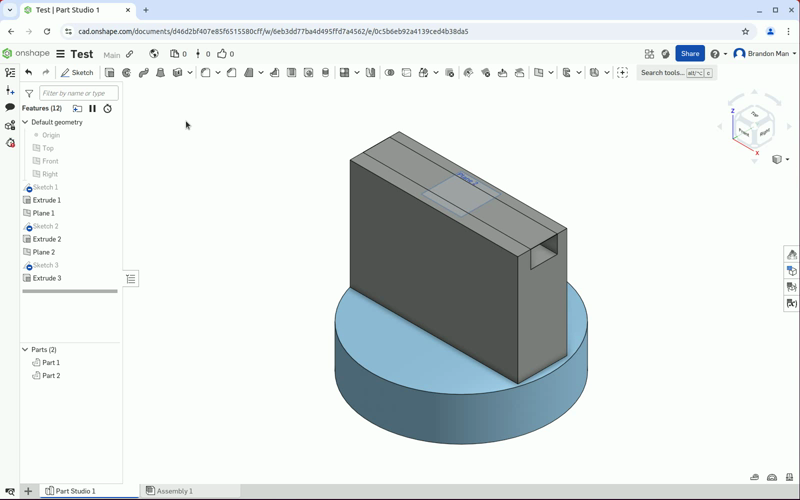
mouse_move(73, 189)
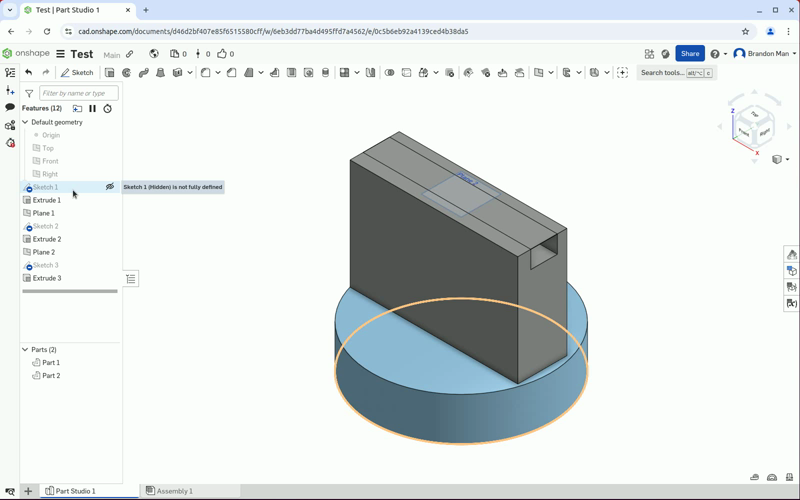
click(73, 189)